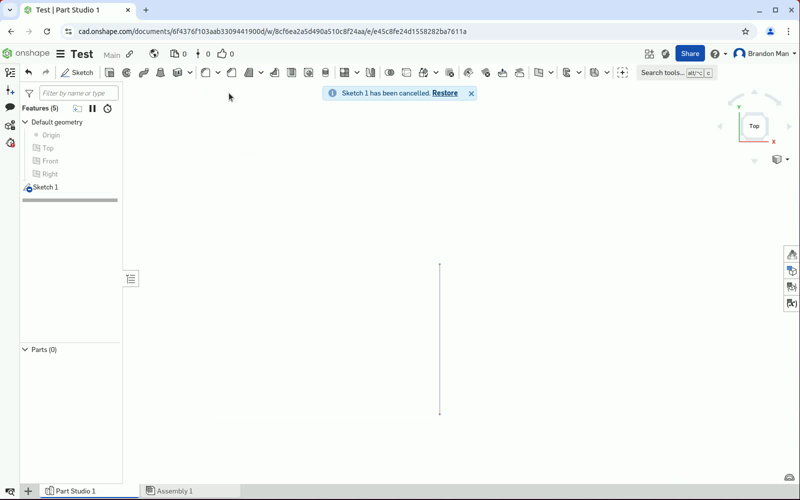
key(shift+h)
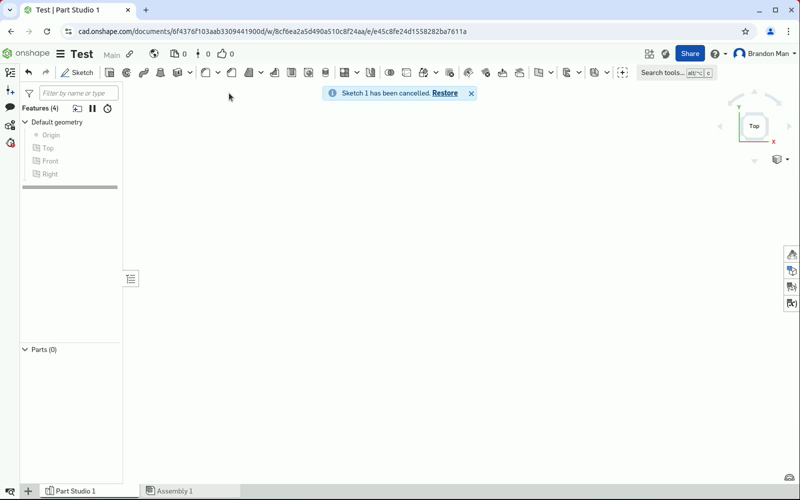
mouse_move(73, 352)
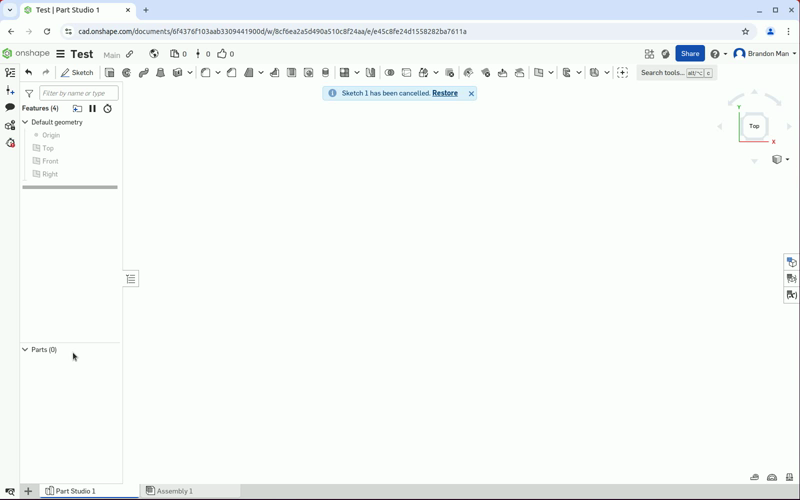
key(y)
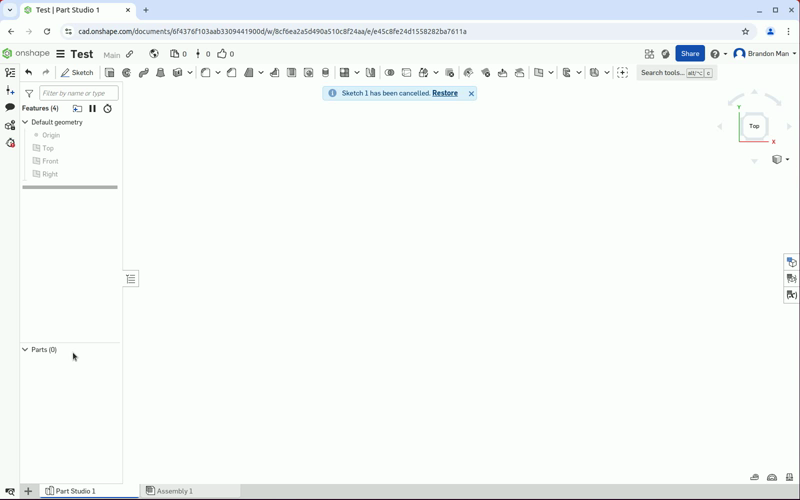
key(shift+p)
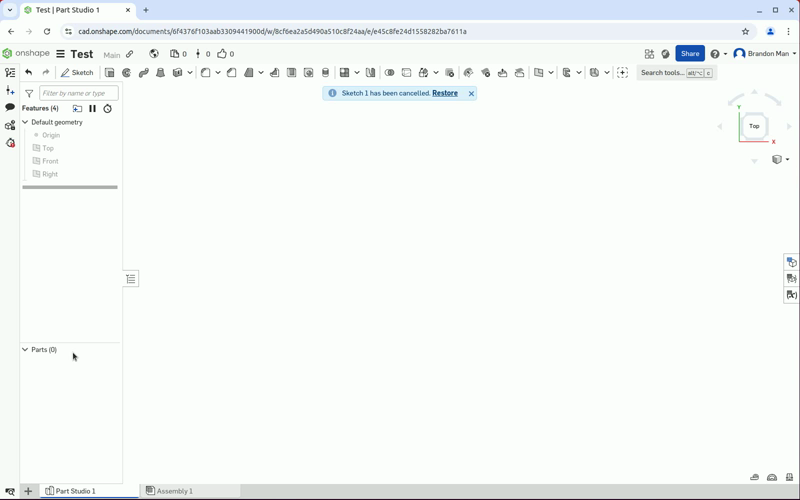
key(space)
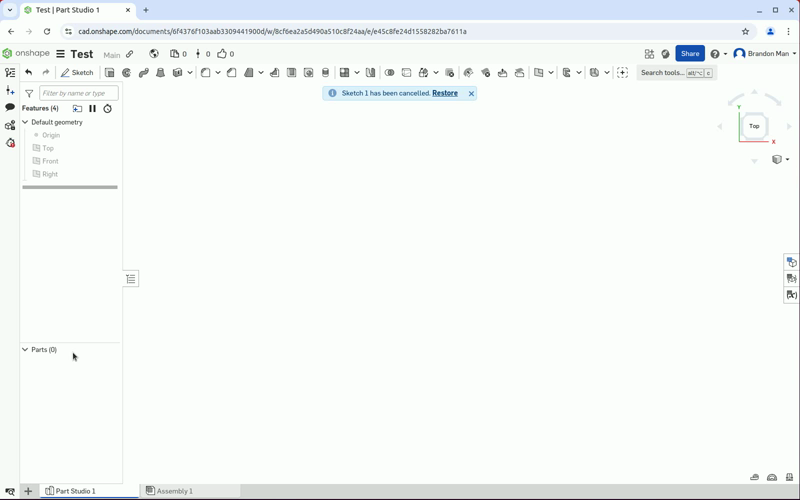
key_down(shift)
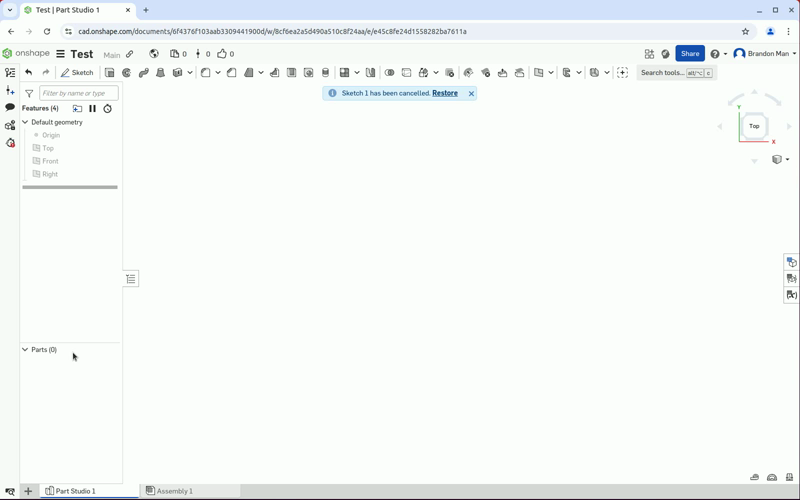
key(up)
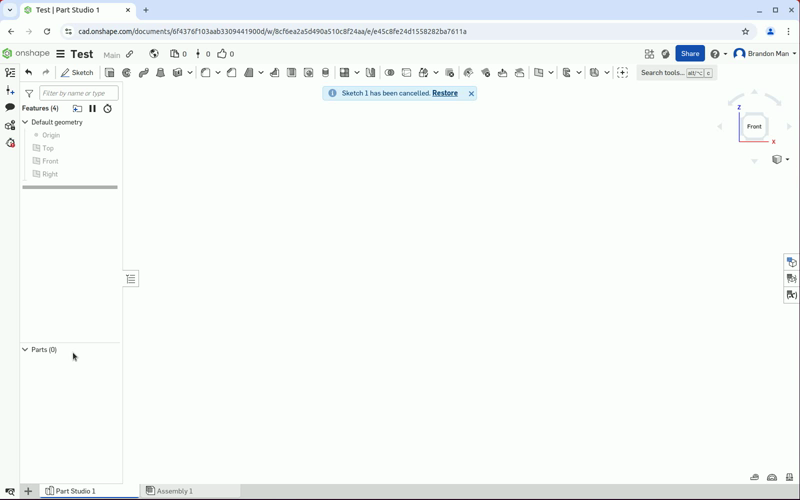
key_up(shift)
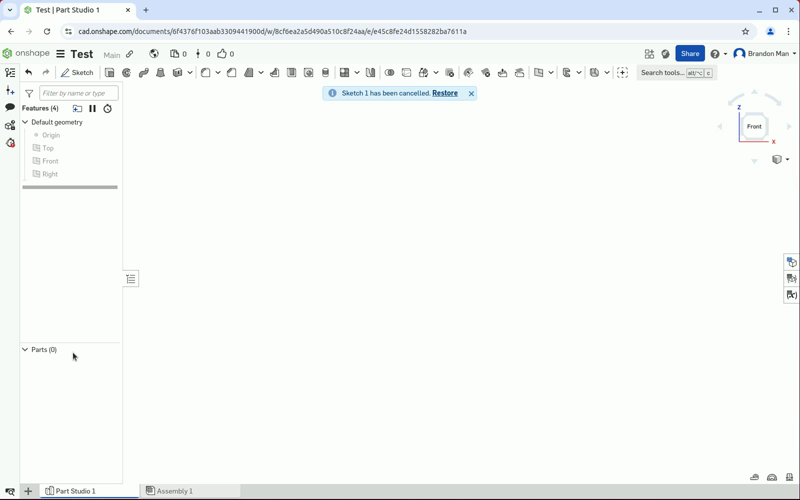
key(space)
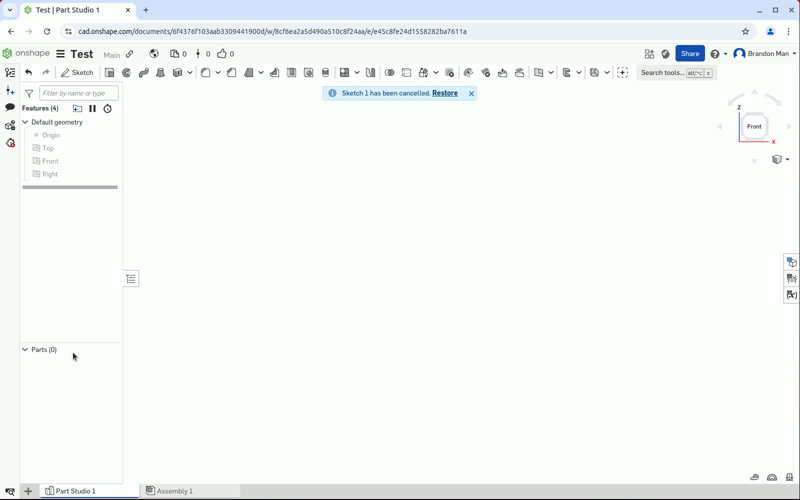
key_down(shift)
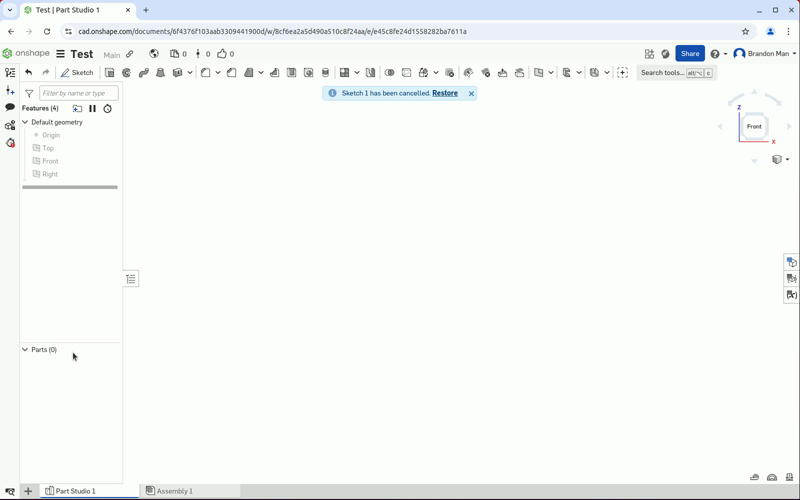
key(left)
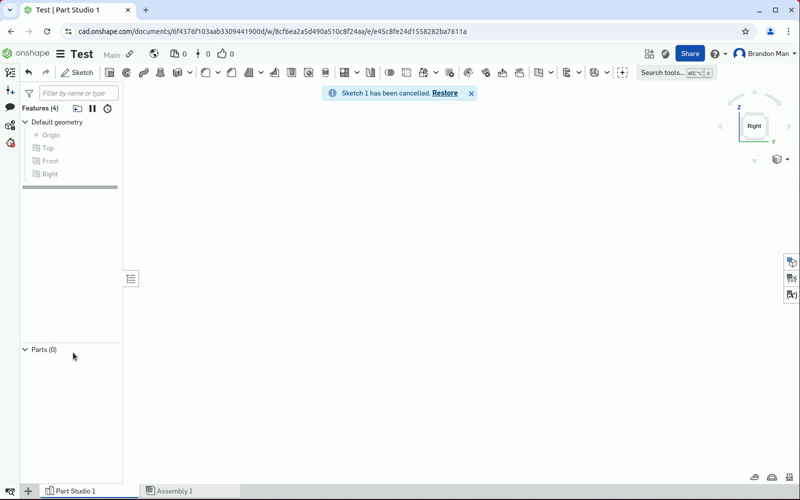
key_up(shift)
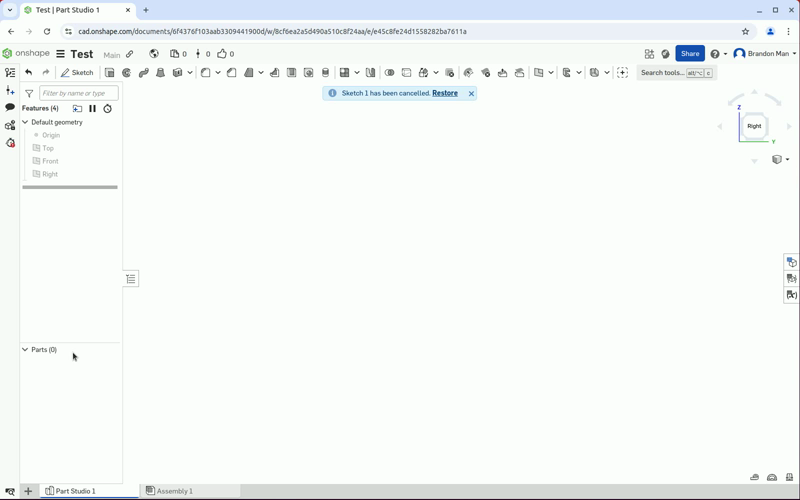
mouse_move(73, 352)
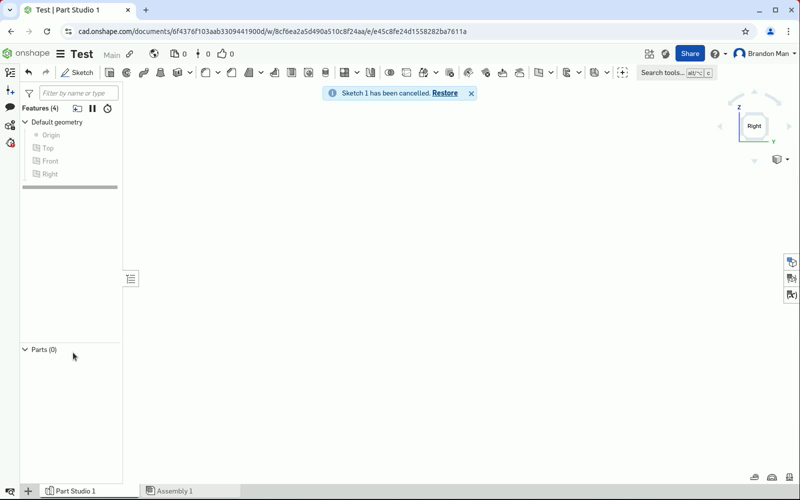
key(shift+y)
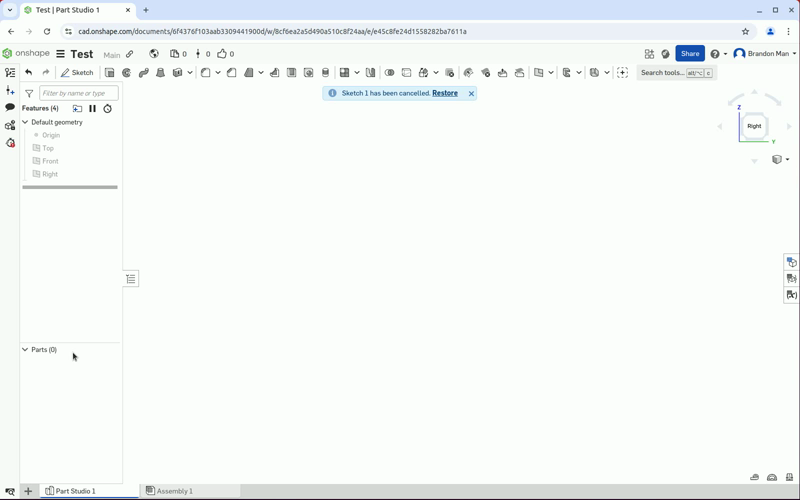
key(shift+s)
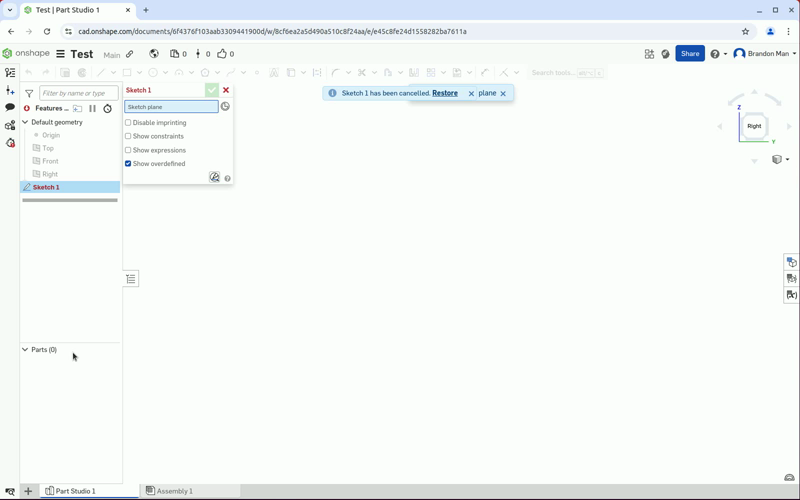
mouse_move(73, 176)
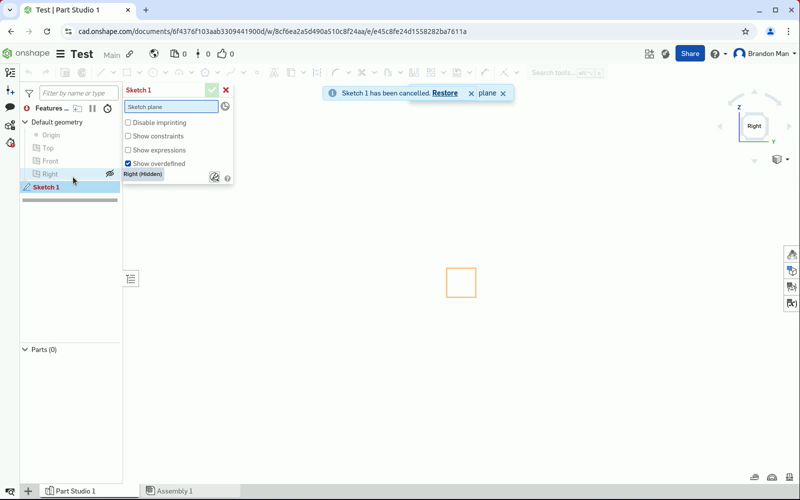
click(73, 176)
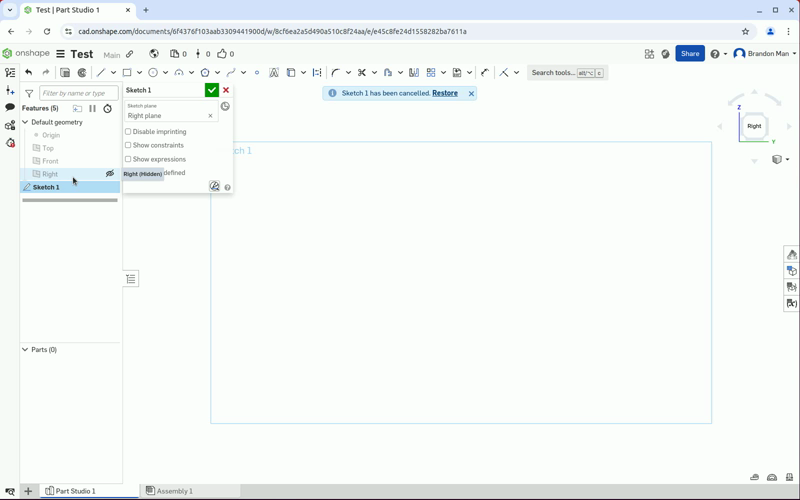
mouse_move(73, 352)
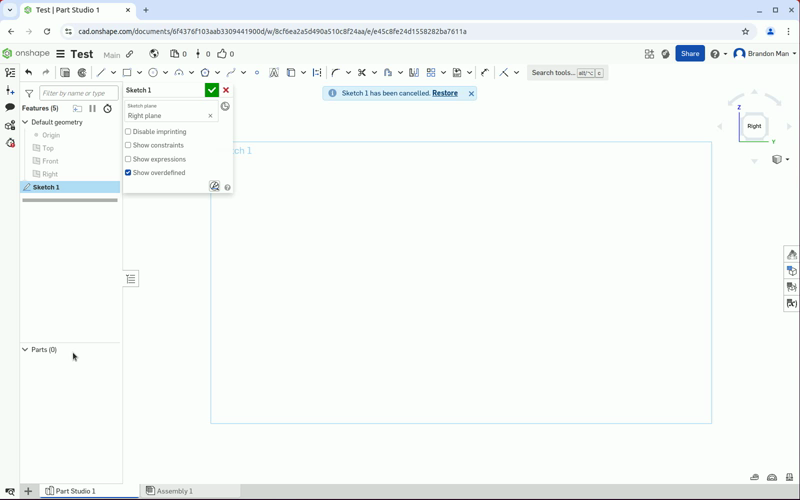
key(y)
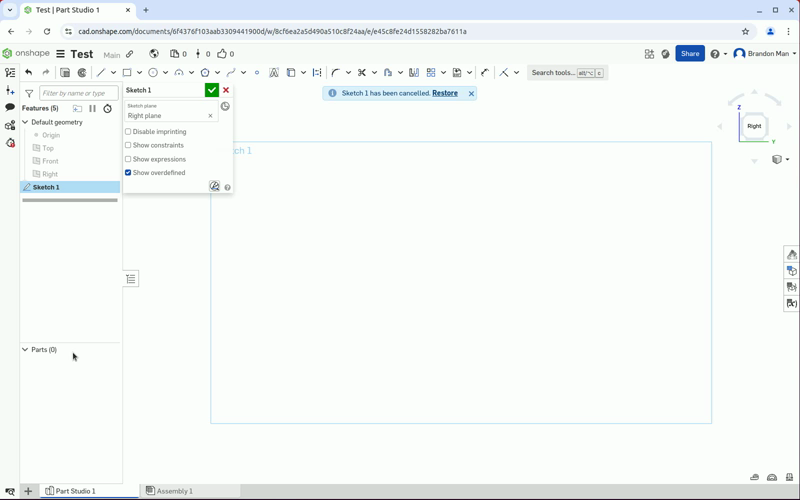
key(l)
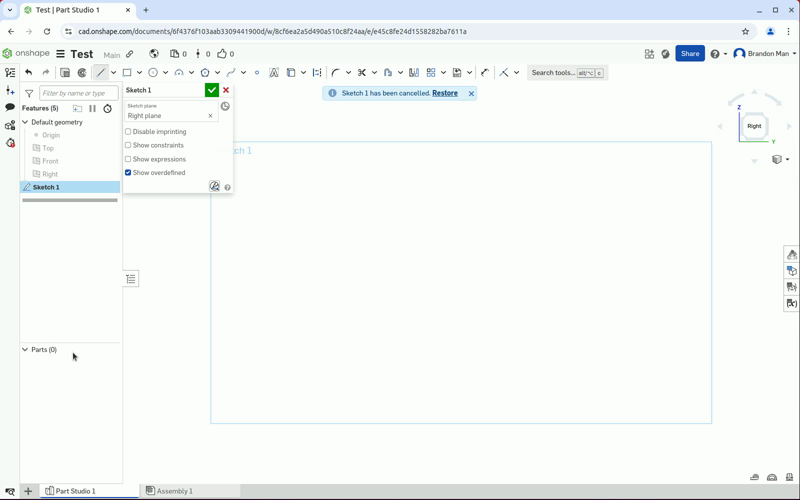
key_down(shift)
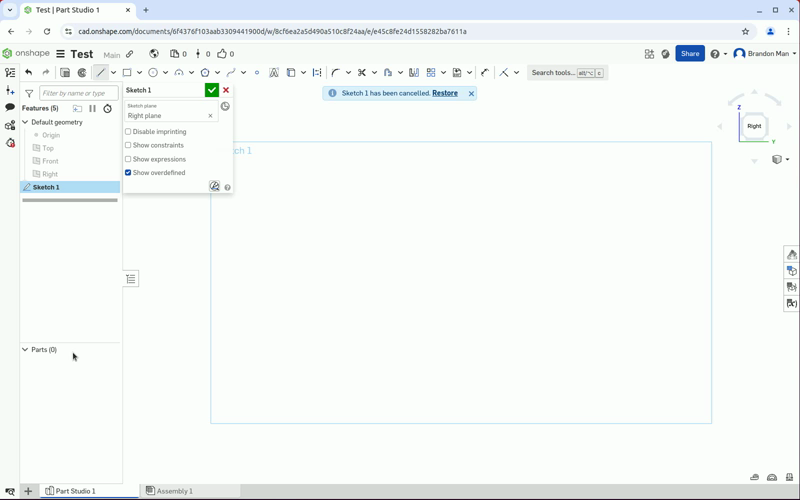
mouse_move(366, 292)
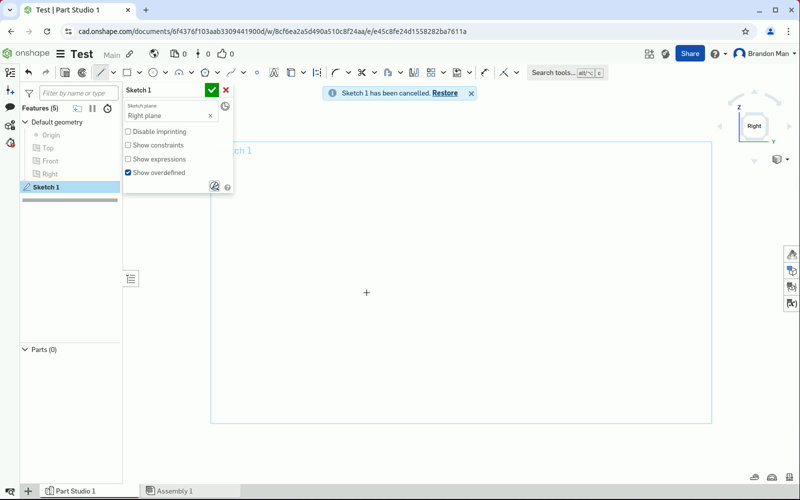
click(366, 292)
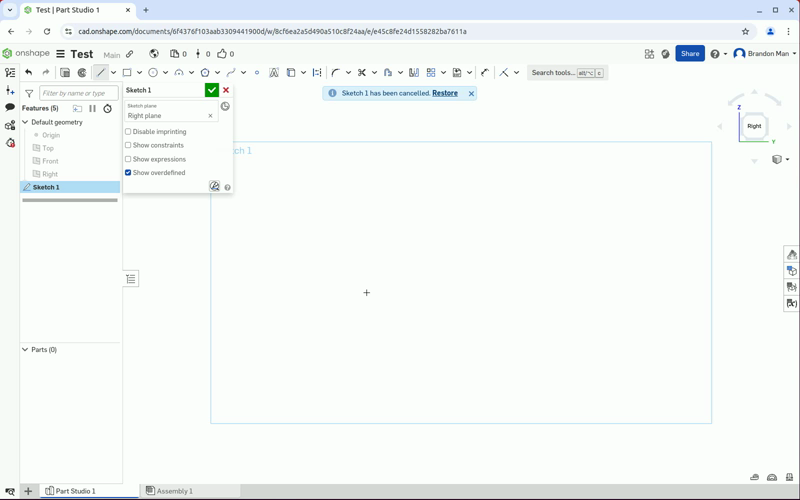
key_up(shift)
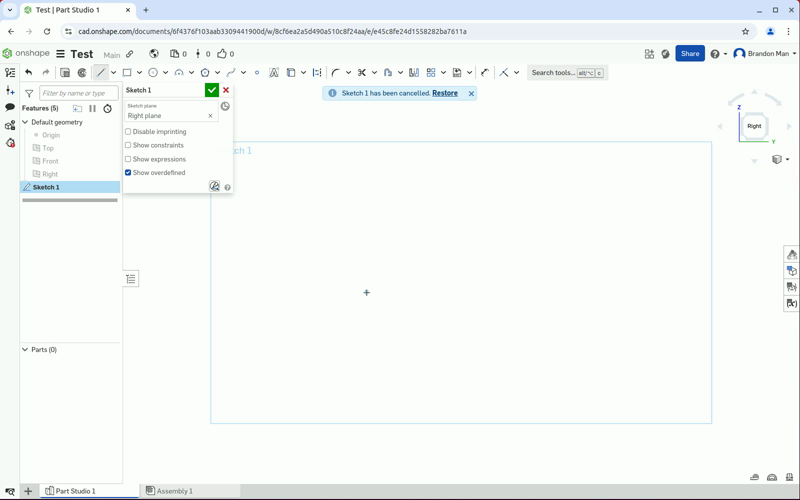
key_down(shift)
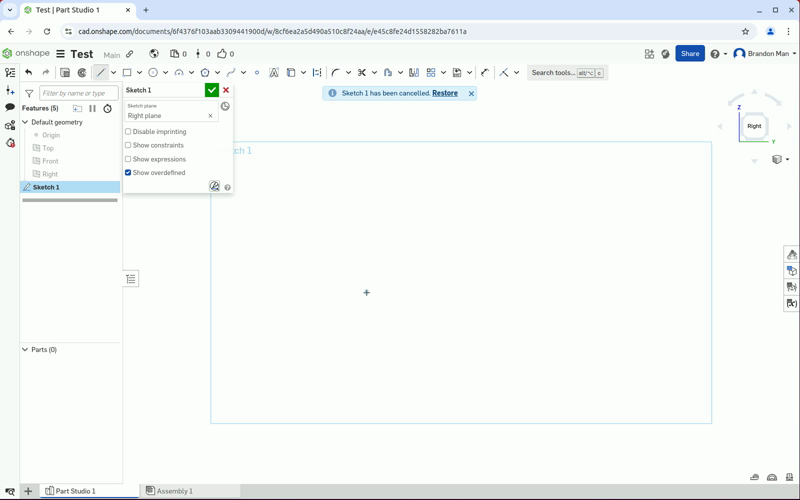
mouse_move(553, 292)
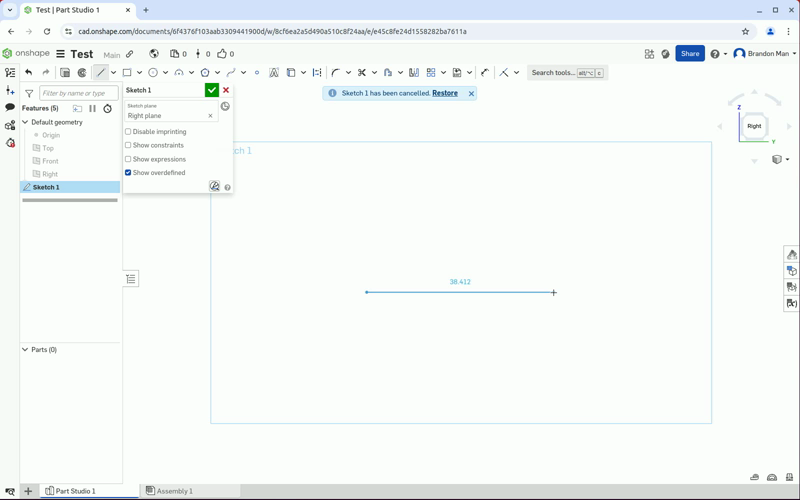
click(553, 292)
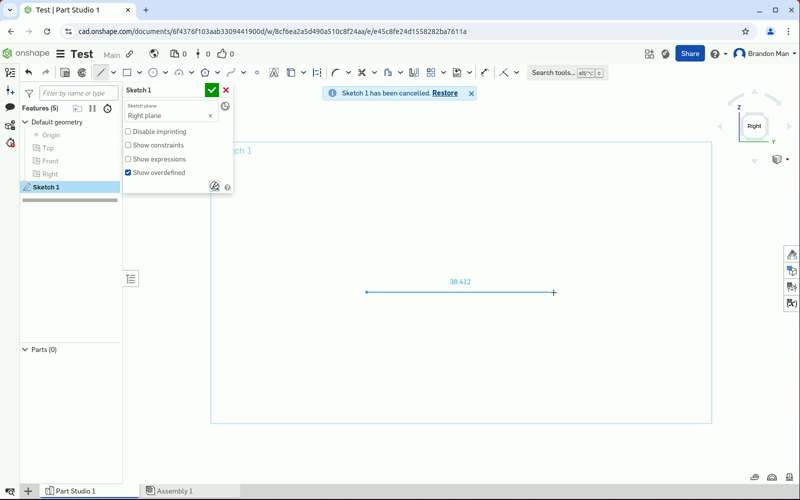
key_up(shift)
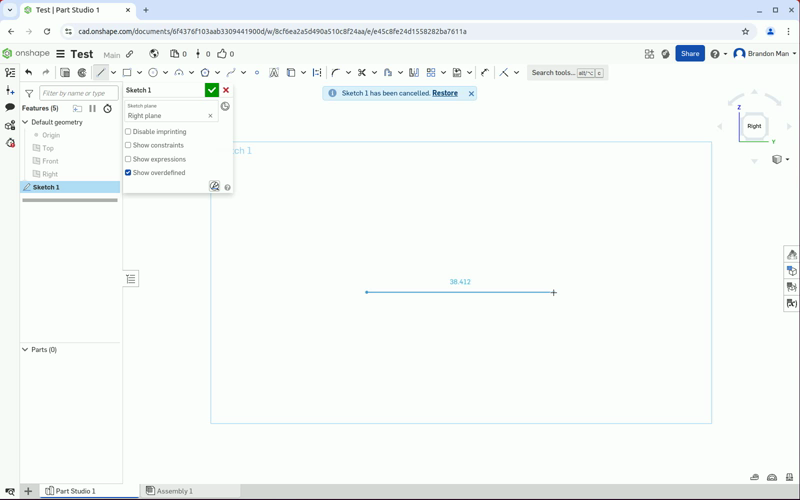
key_down(shift)
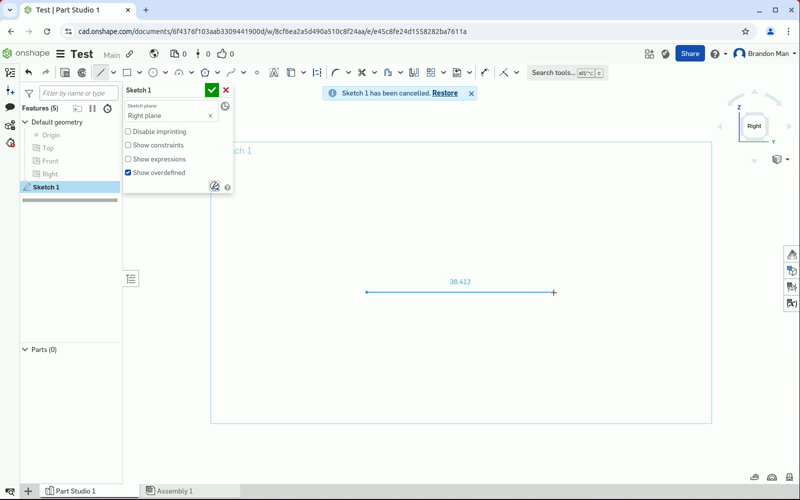
mouse_move(583, 292)
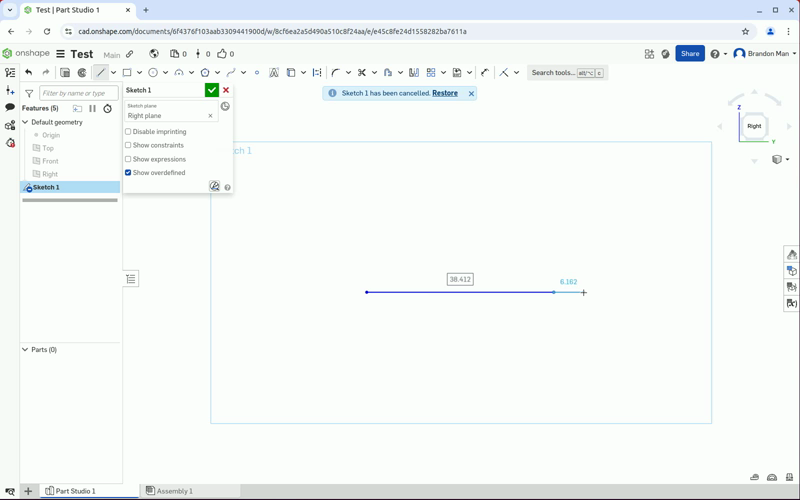
mouse_move(553, 272)
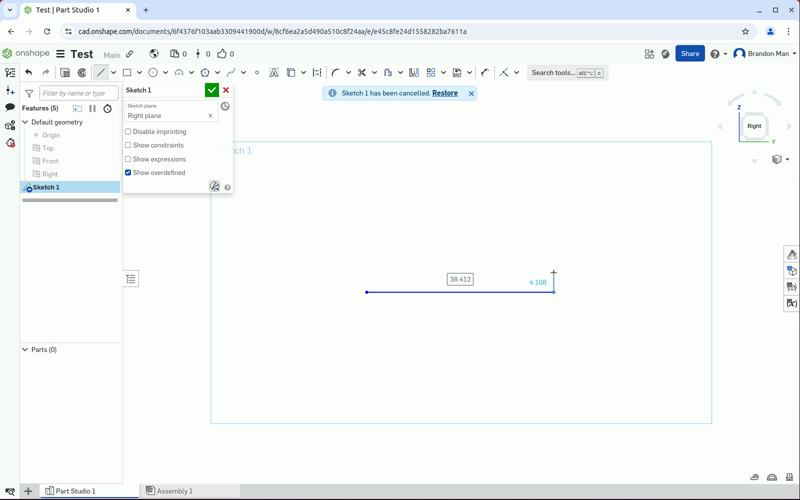
click(553, 272)
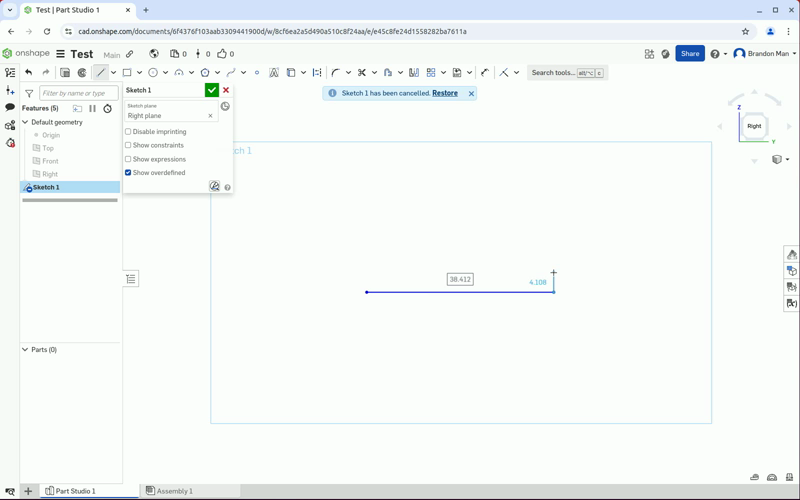
key_up(shift)
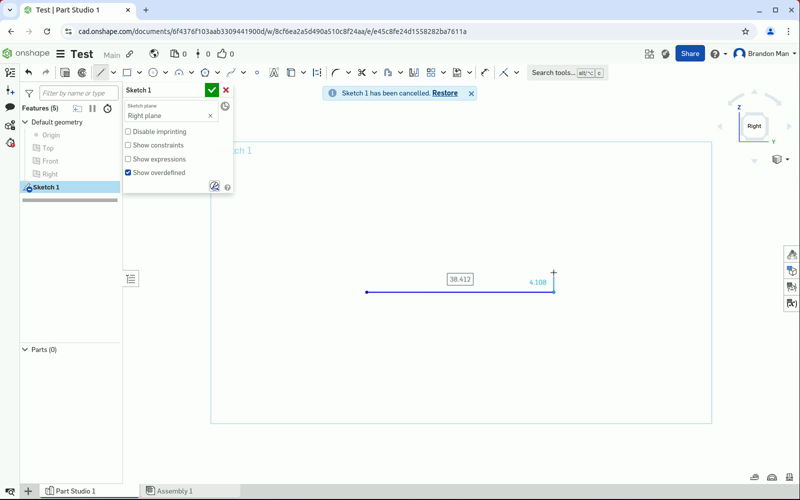
key_down(shift)
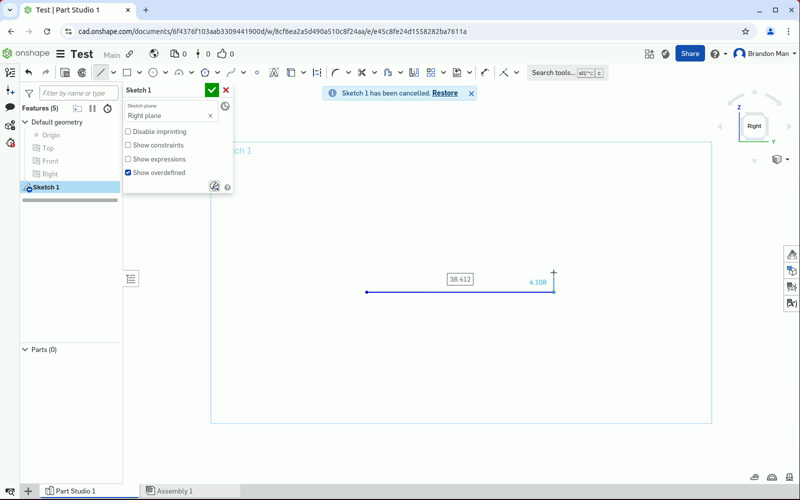
mouse_move(366, 272)
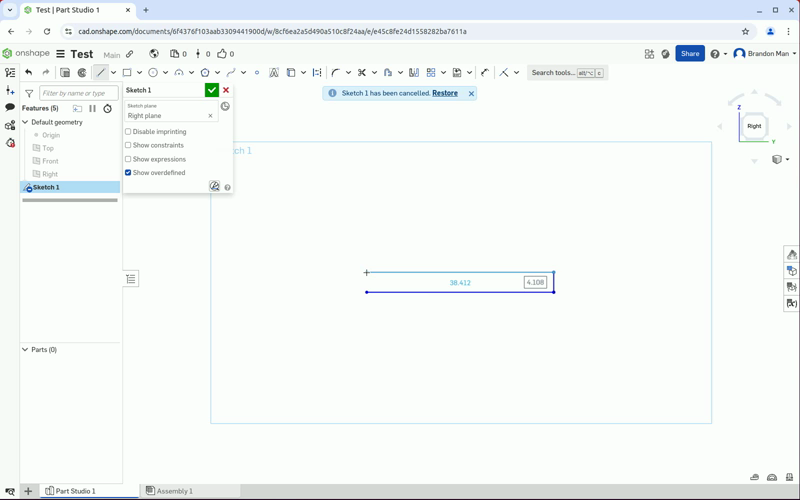
click(366, 272)
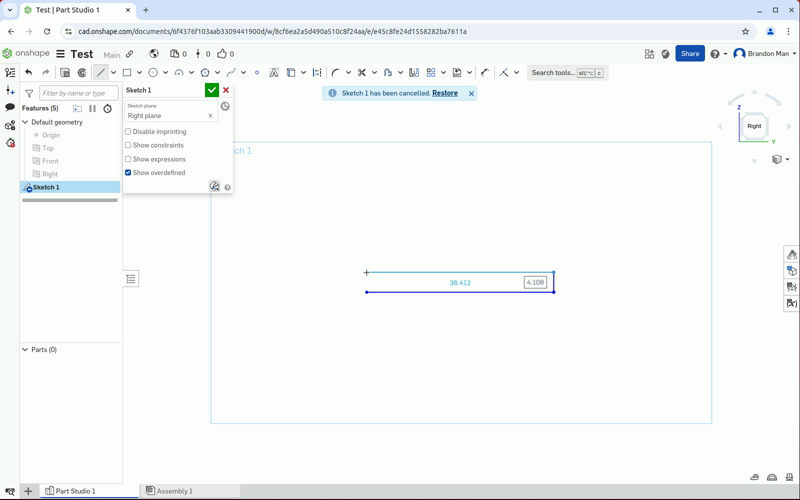
key_up(shift)
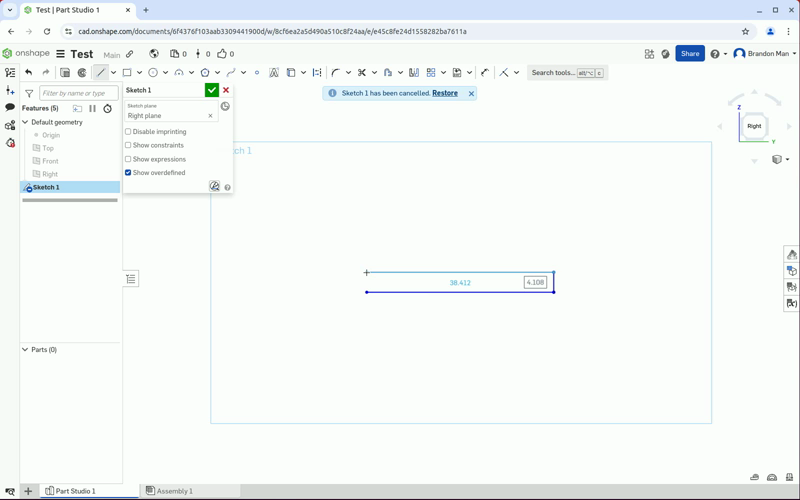
mouse_move(396, 272)
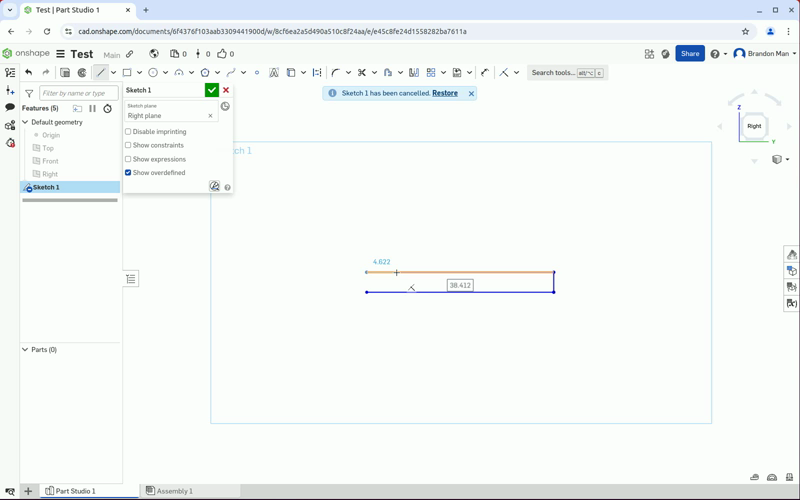
key_down(shift)
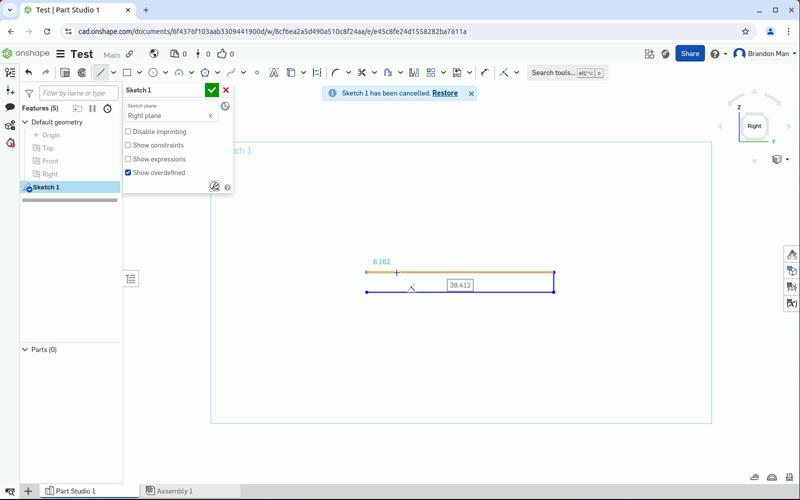
mouse_move(366, 292)
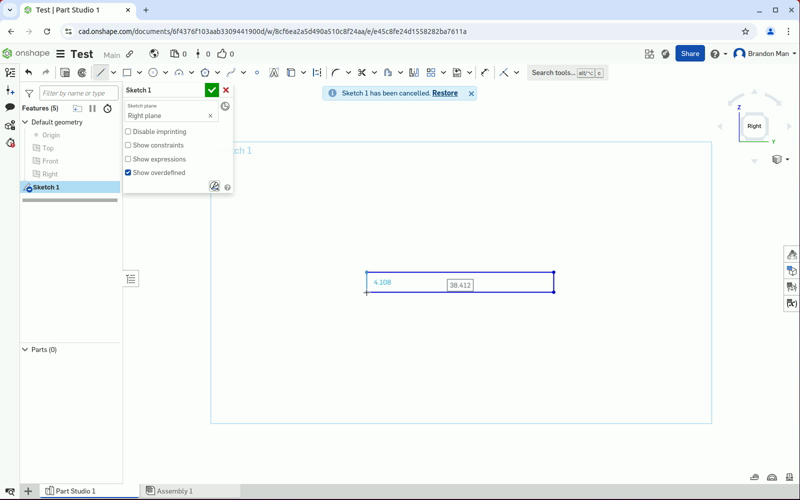
key_up(shift)
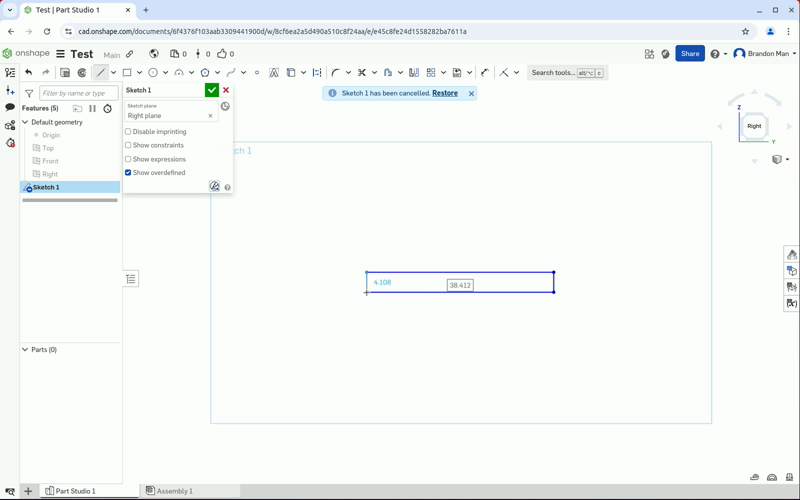
click(366, 292)
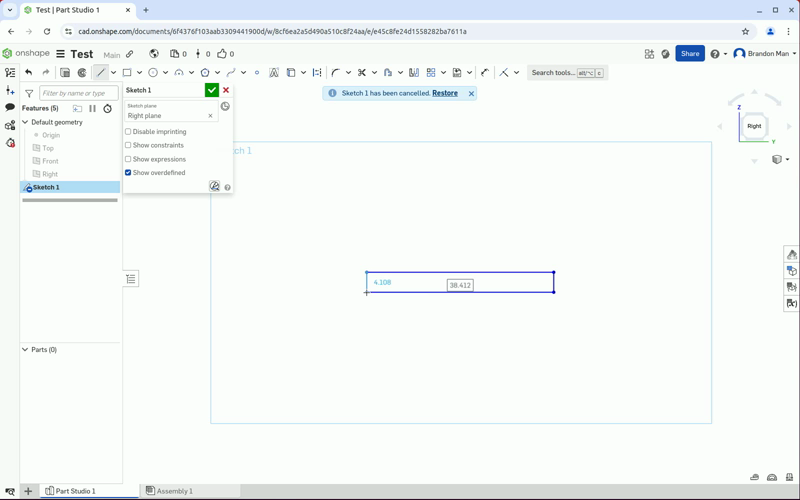
key(esc)
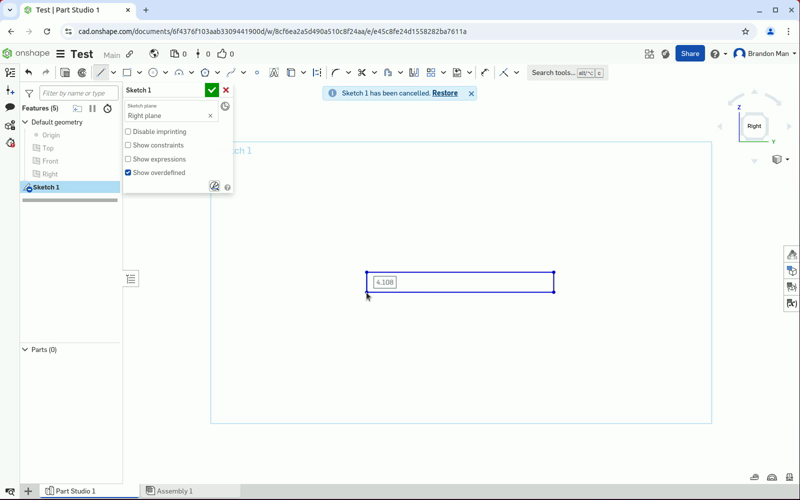
mouse_move(380, 279)
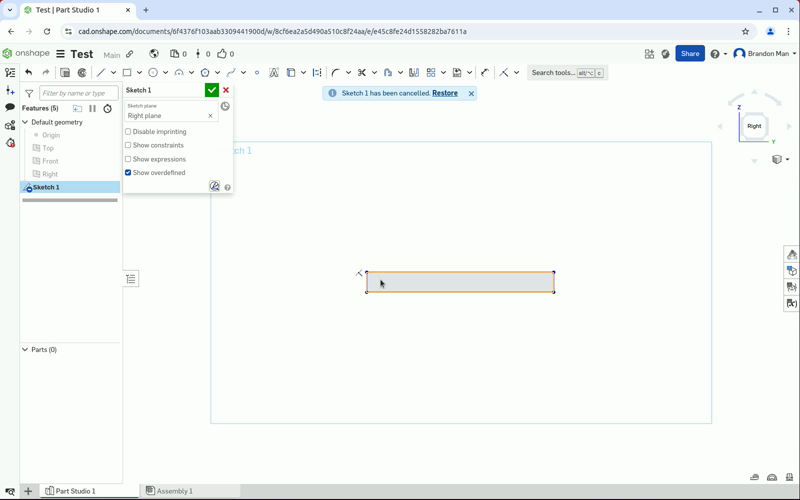
click(380, 279)
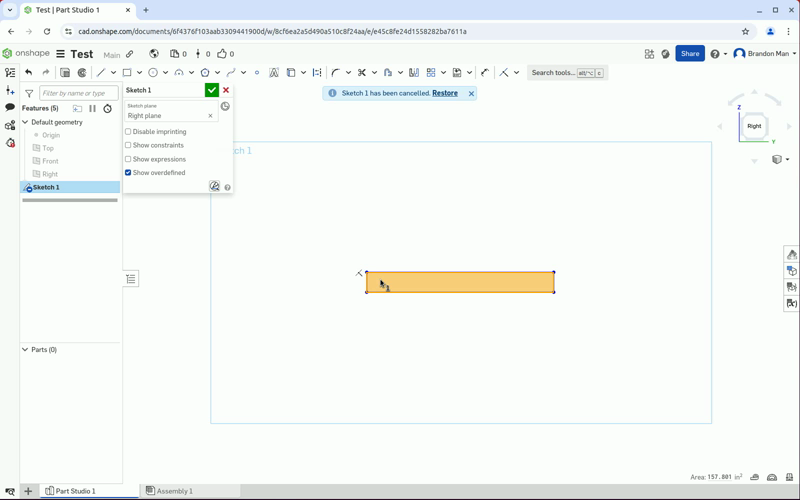
mouse_move(73, 352)
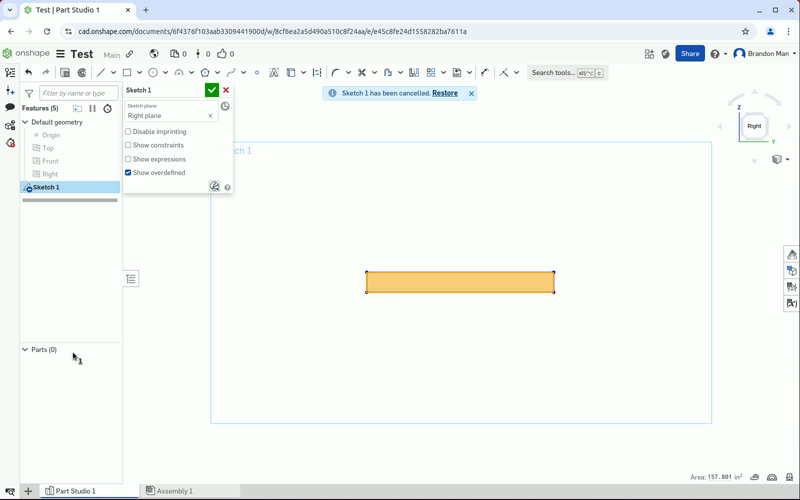
key(shift+y)
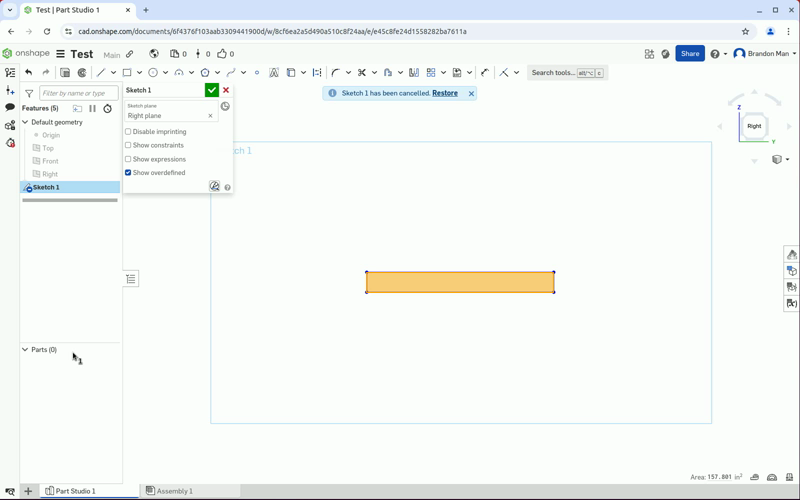
key(shift+e)
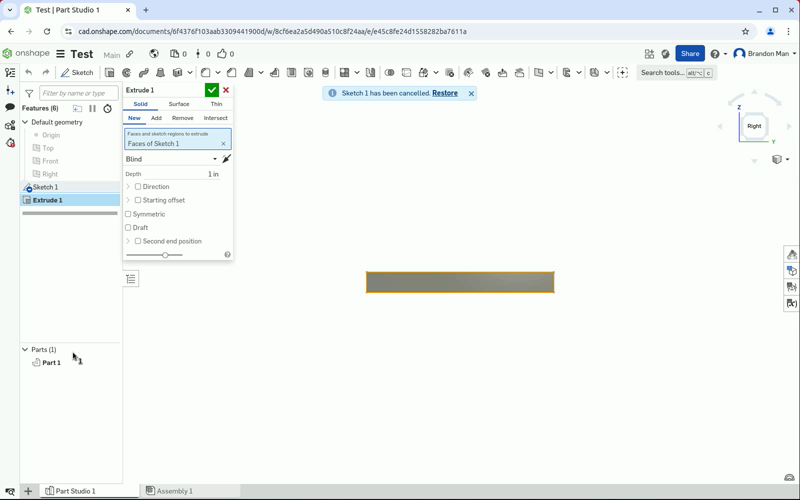
mouse_move(143, 106)
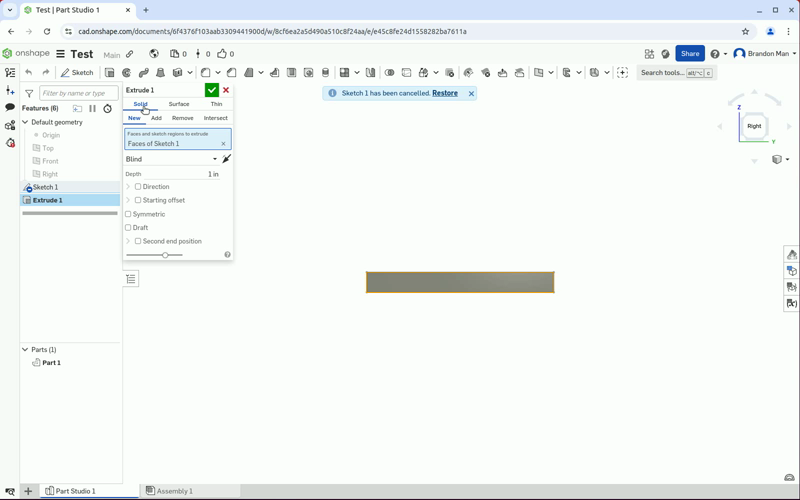
click(143, 106)
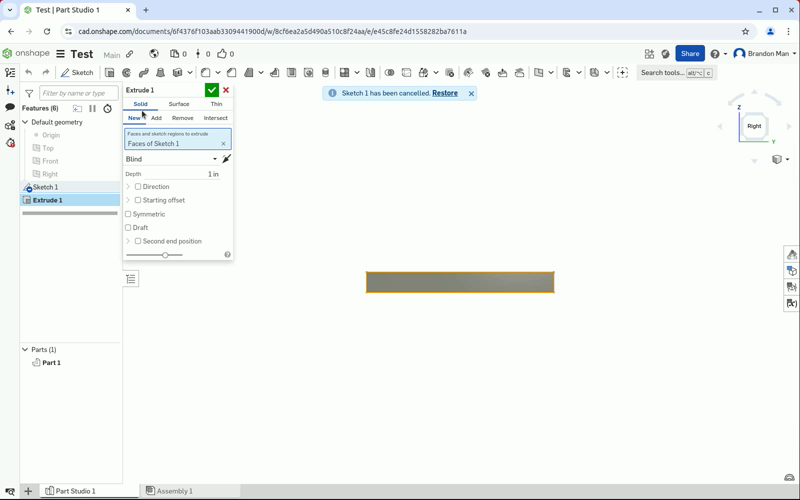
mouse_move(137, 120)
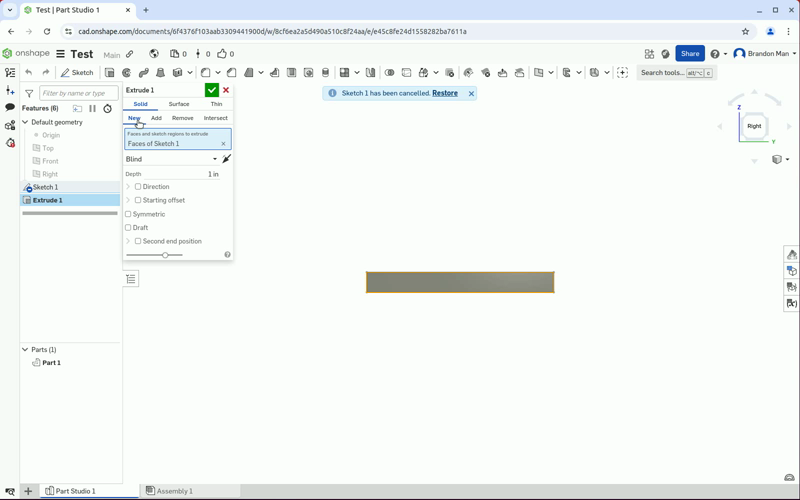
click(137, 120)
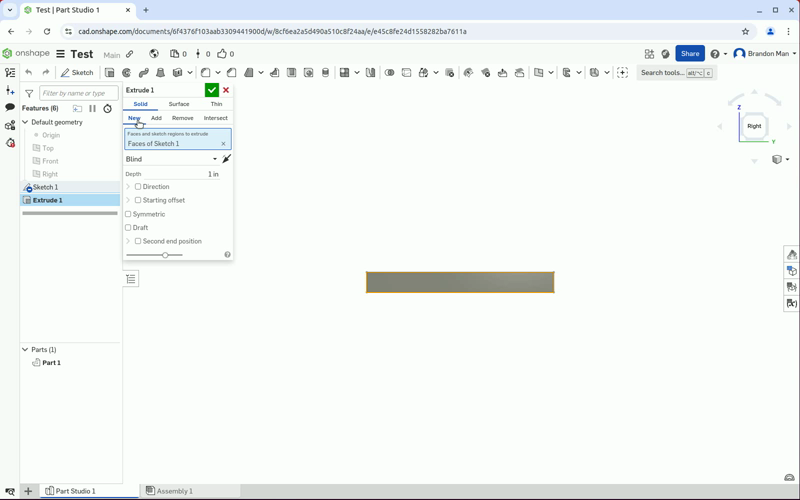
key(tab, 4)
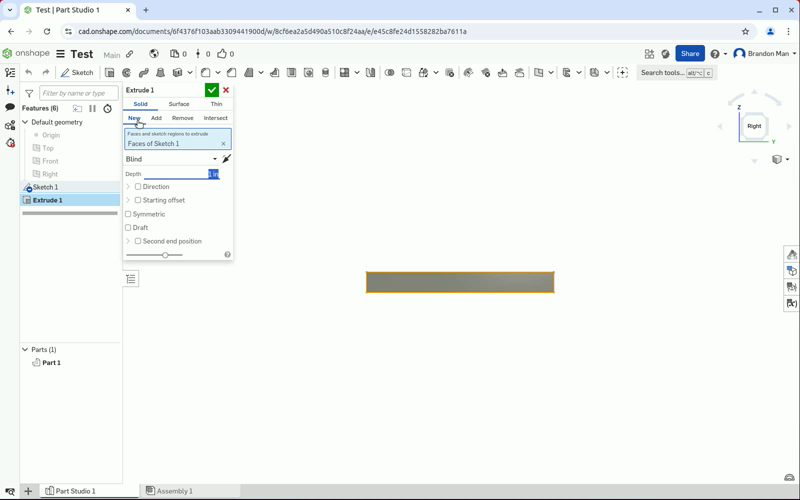
text(3.851)
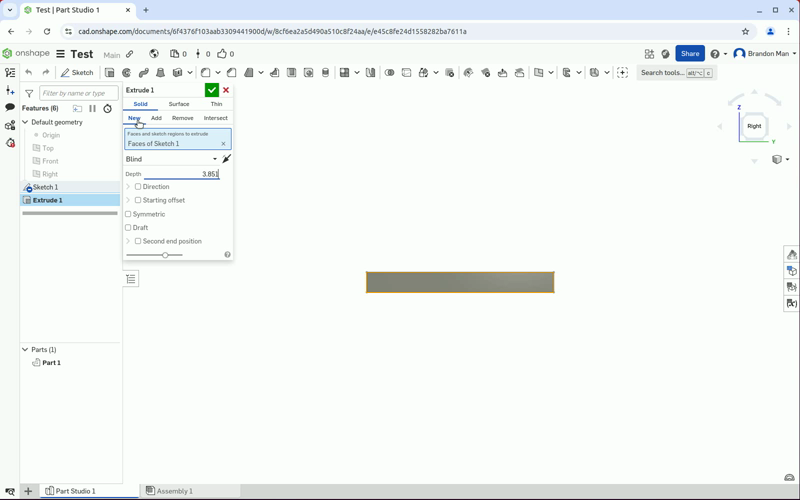
key(enter)
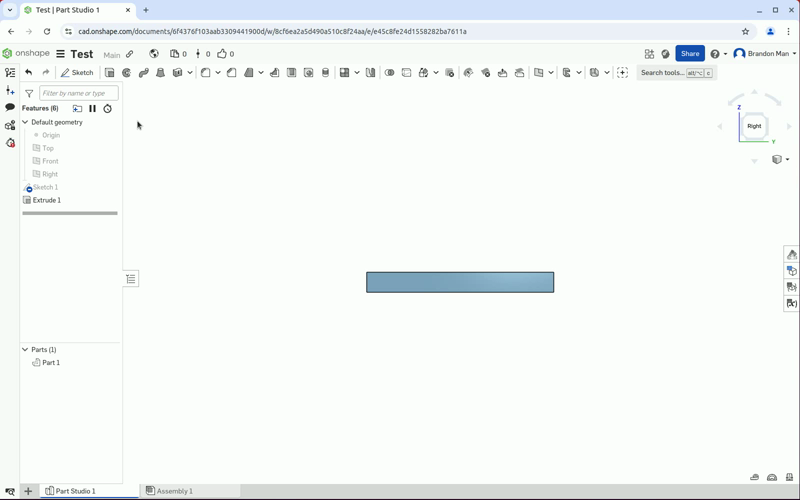
key(shift+h)
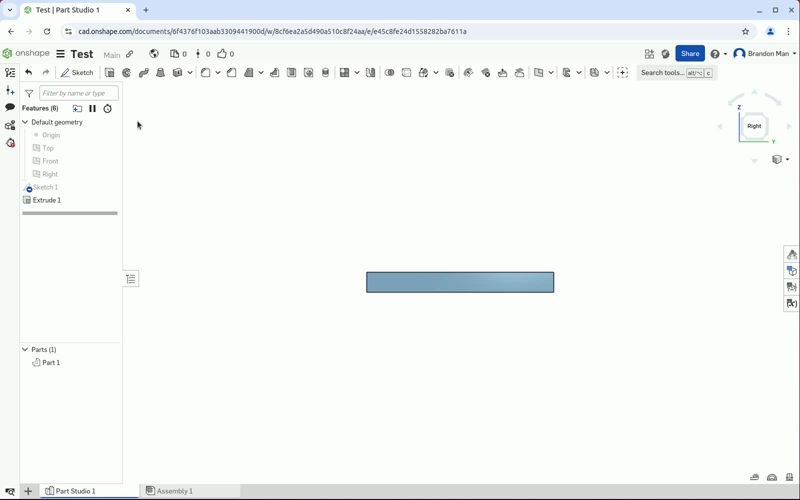
key(shift+h)
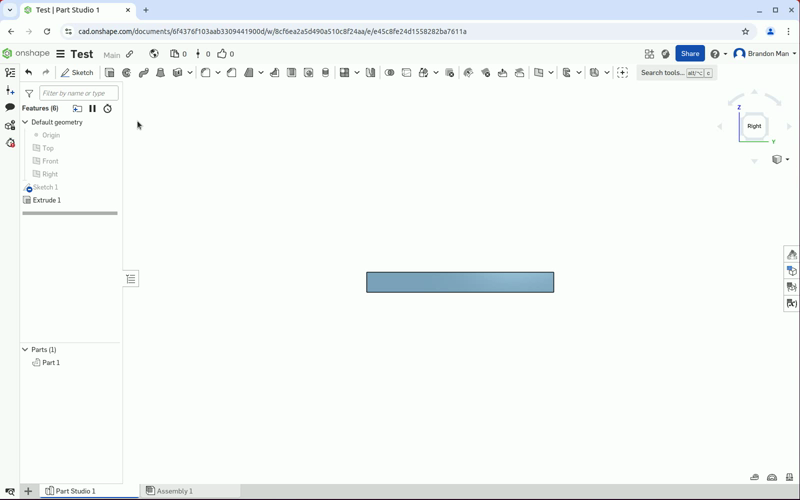
mouse_move(73, 189)
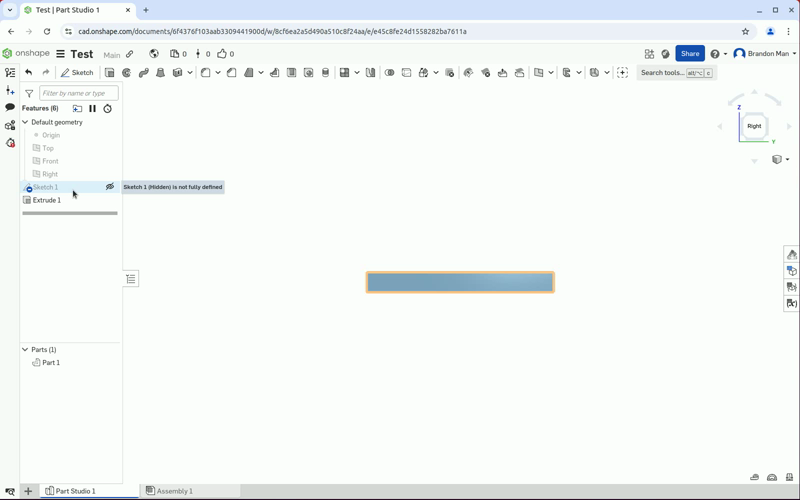
click(73, 189)
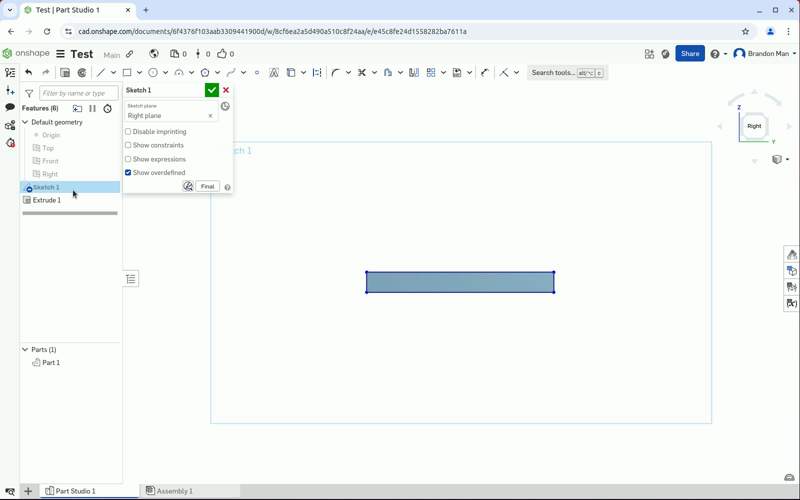
mouse_move(229, 92)
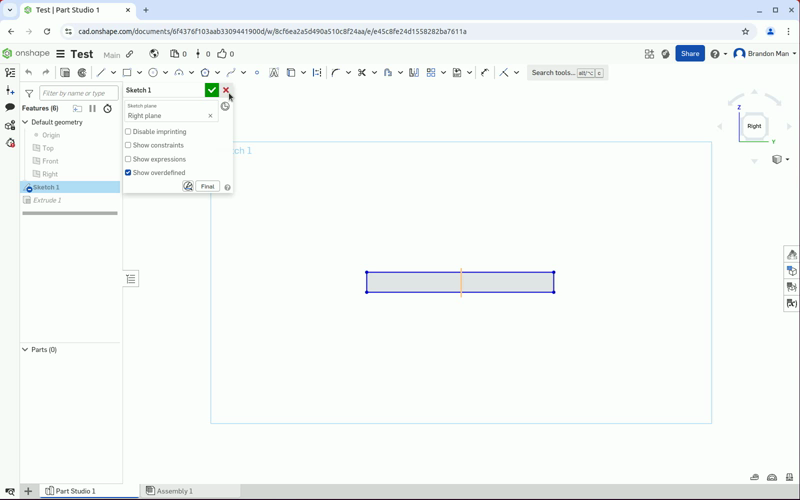
click(229, 92)
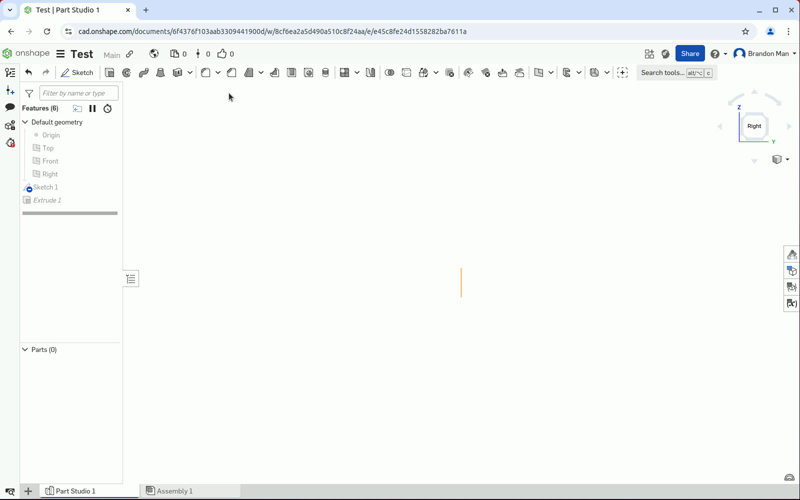
mouse_move(73, 352)
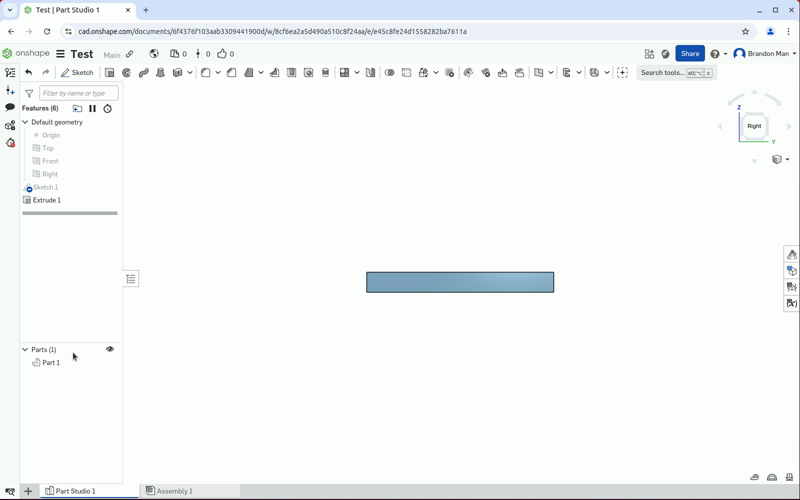
key(y)
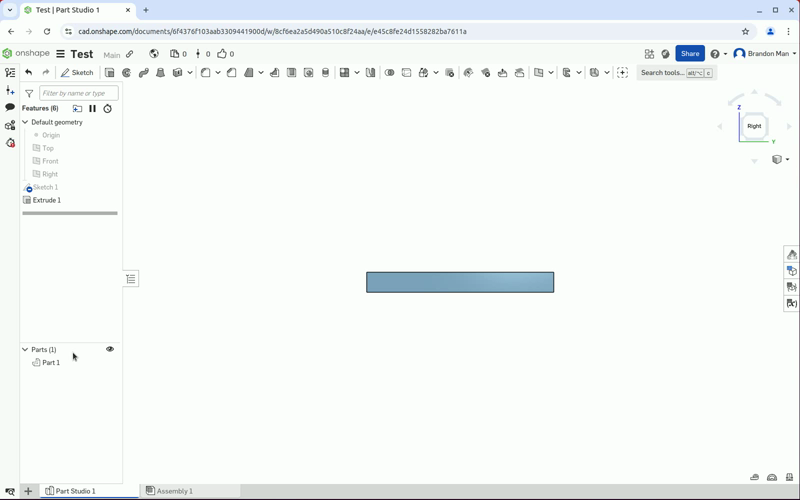
key(shift+p)
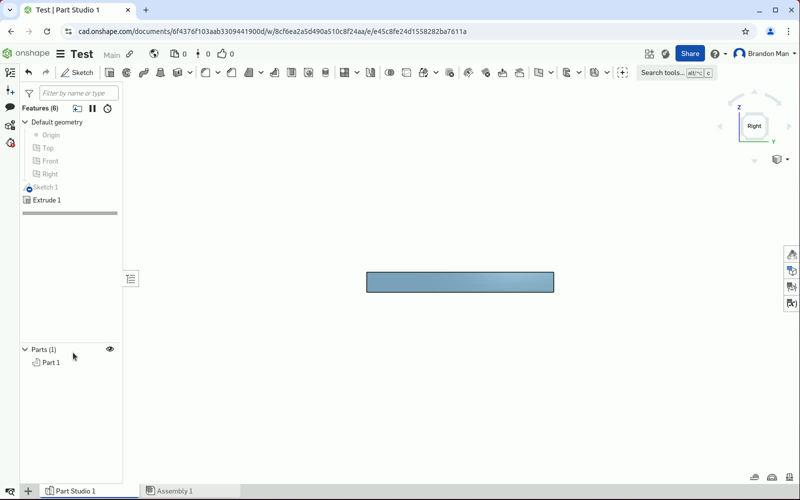
key(space)
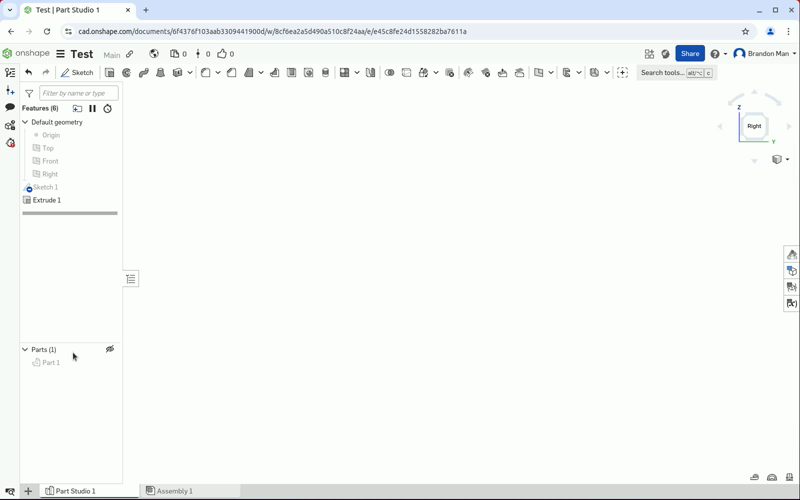
key_down(shift)
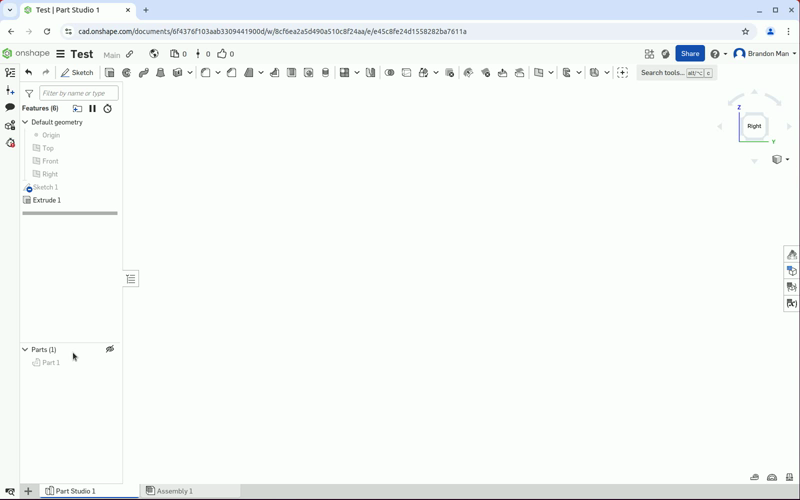
key(right)
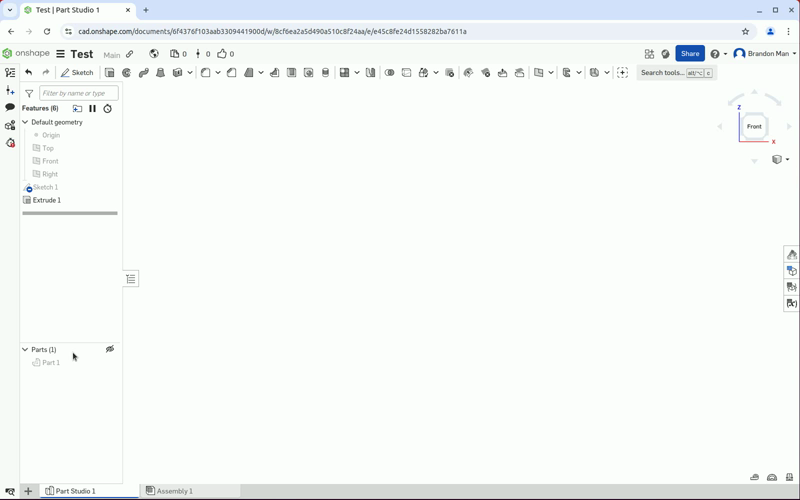
key_up(shift)
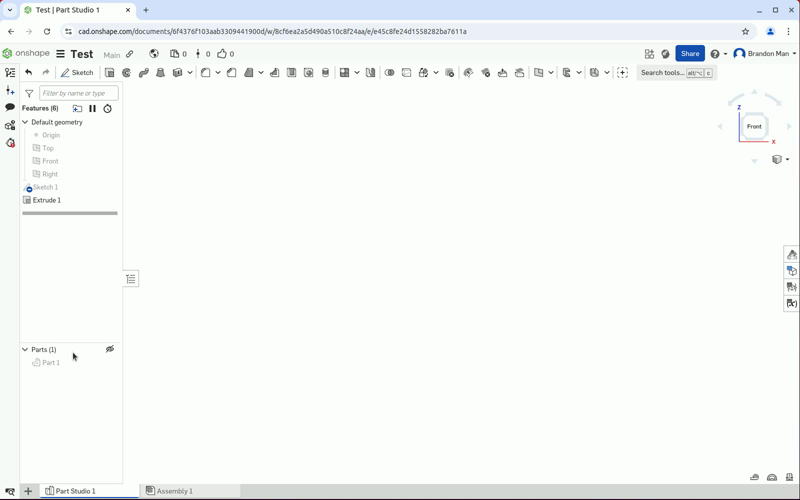
mouse_move(73, 352)
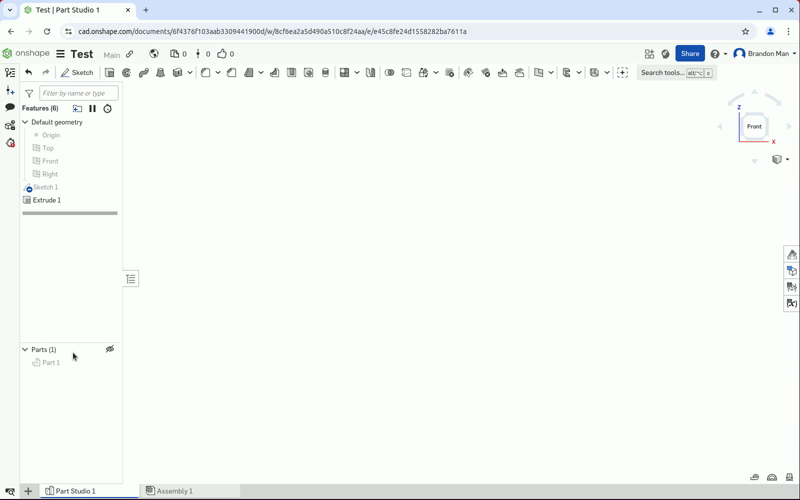
key(shift+y)
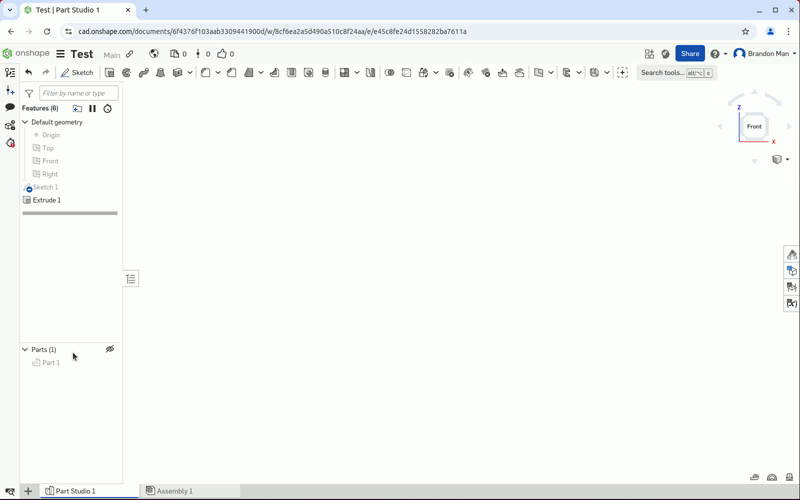
key(shift+s)
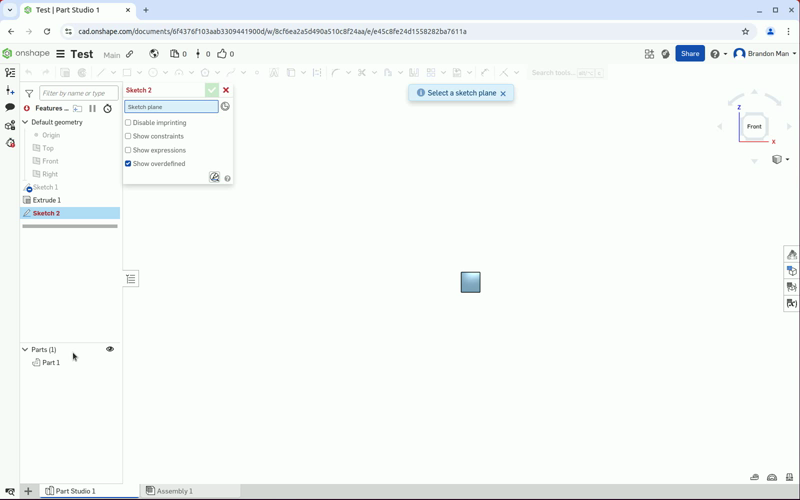
mouse_move(73, 163)
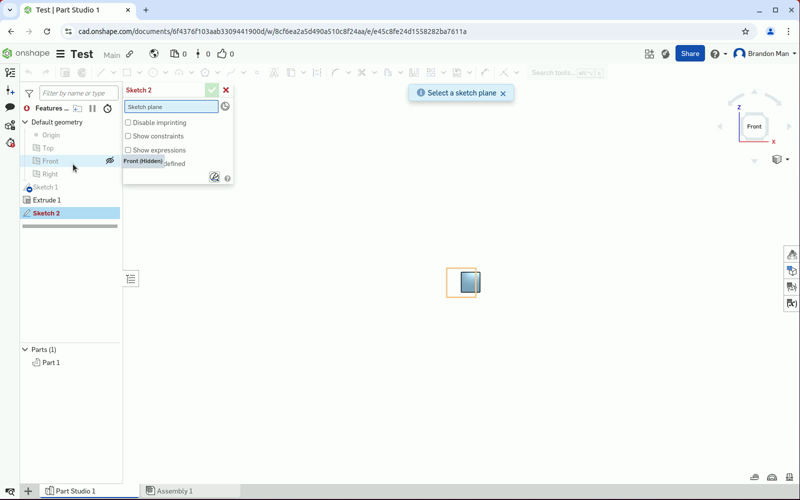
click(73, 163)
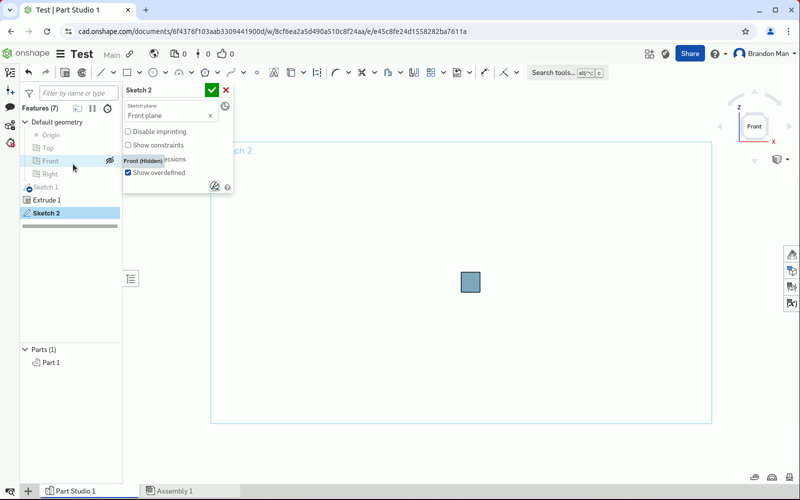
mouse_move(73, 352)
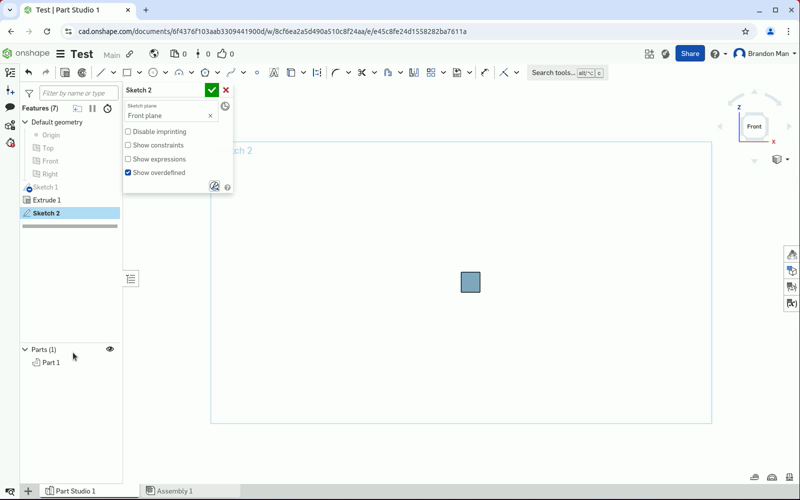
key(y)
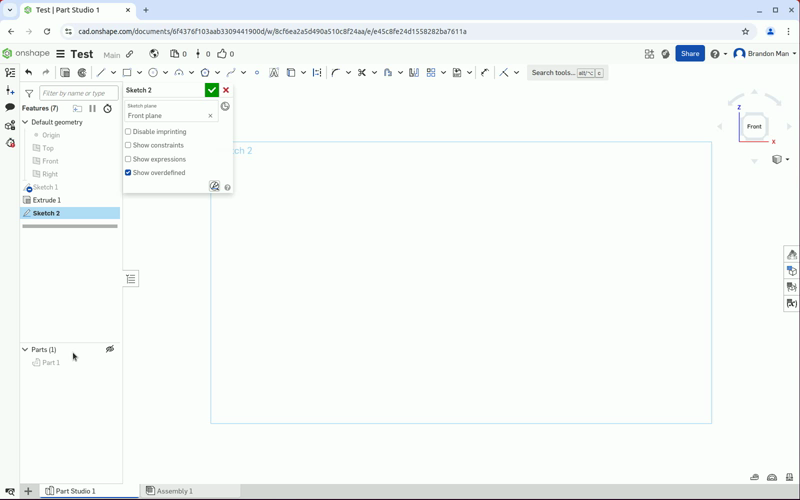
key(l)
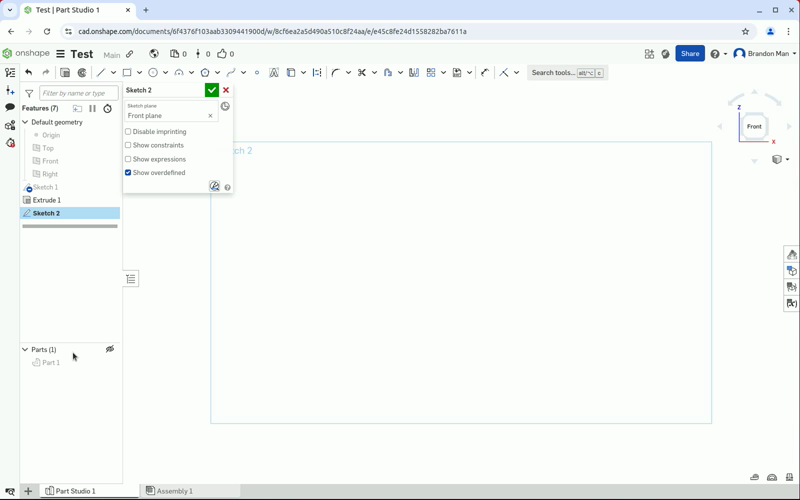
key_down(shift)
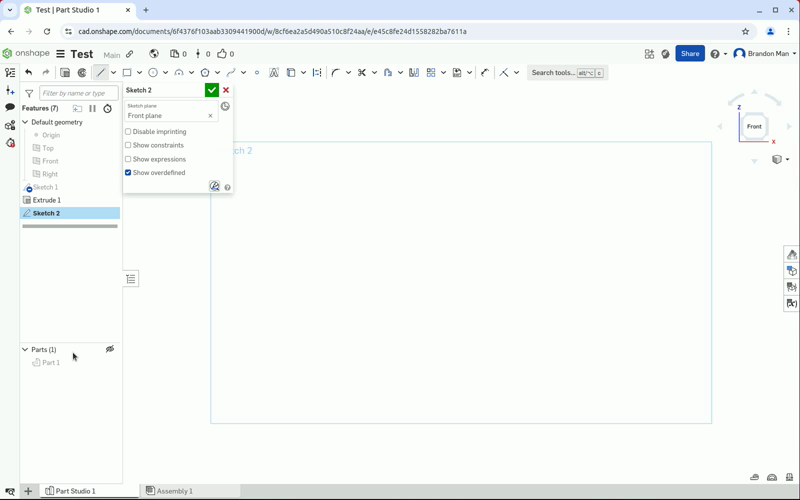
mouse_move(348, 292)
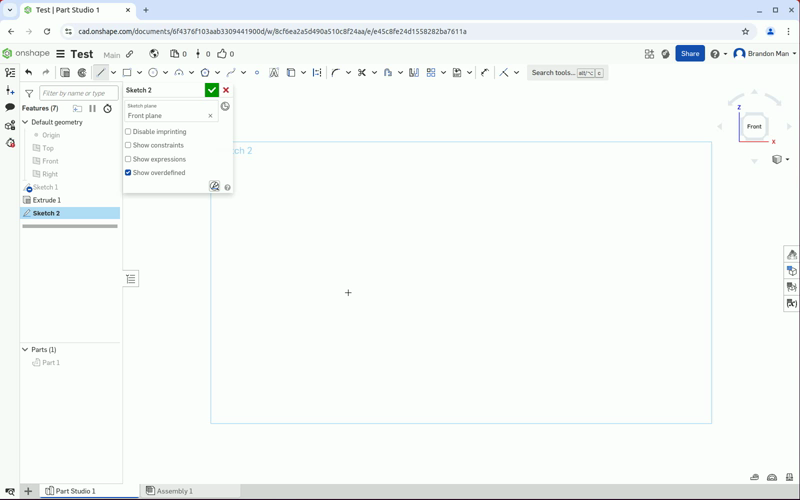
click(348, 292)
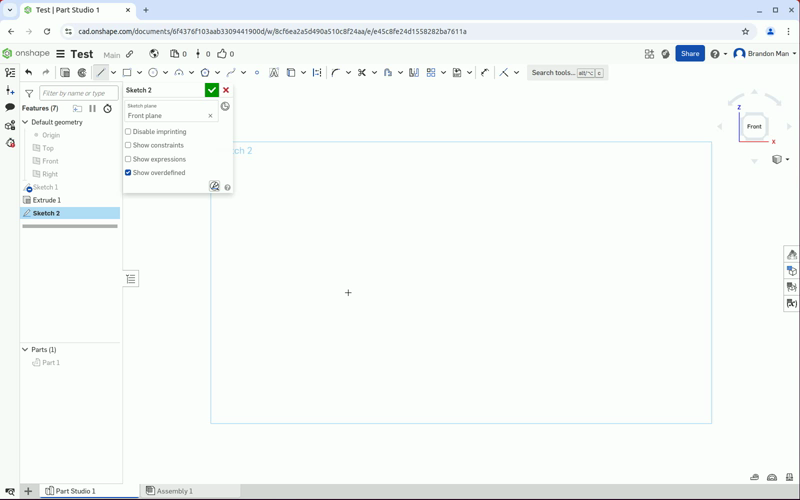
key_up(shift)
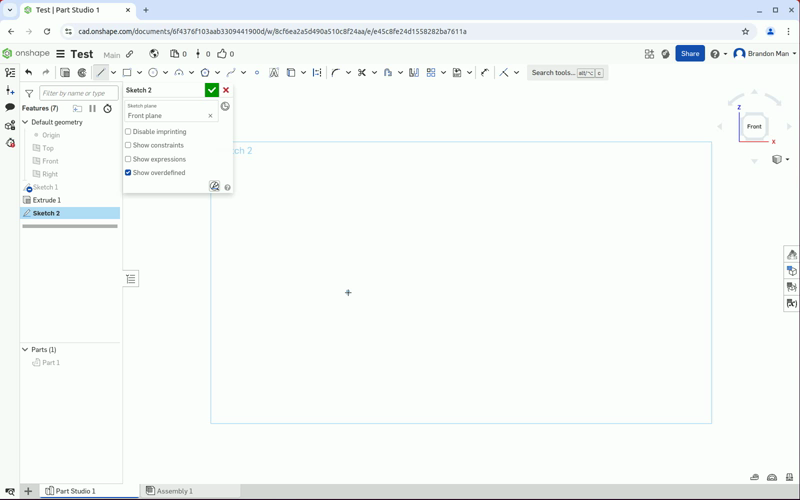
key_down(shift)
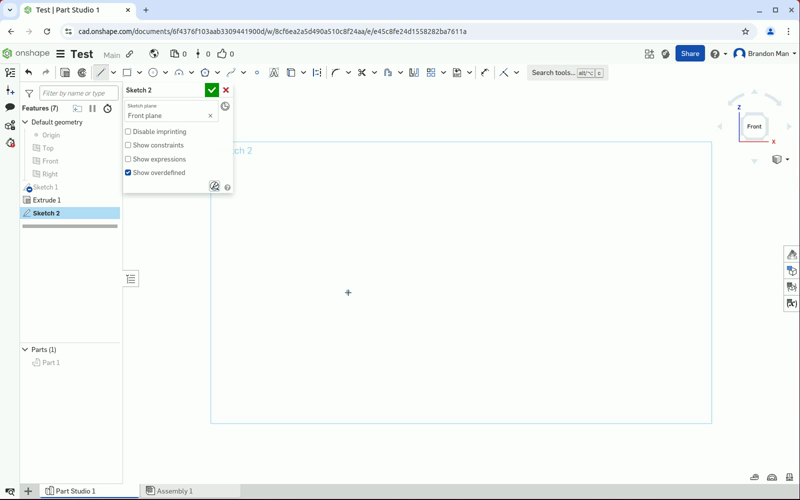
mouse_move(460, 292)
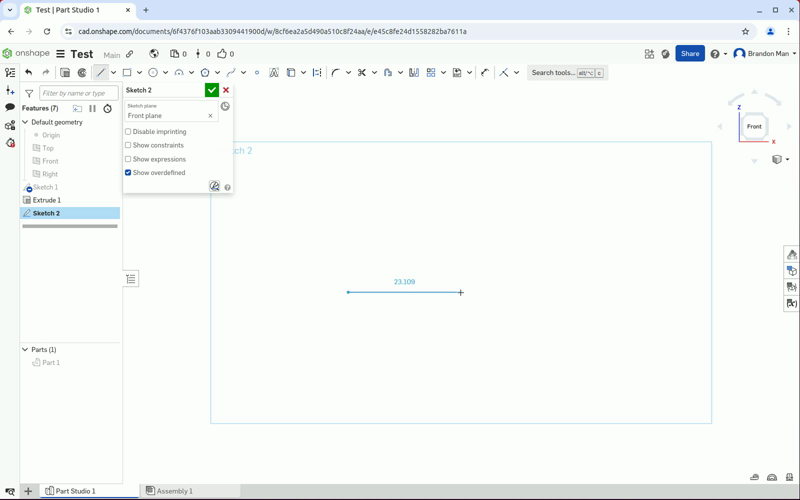
click(460, 292)
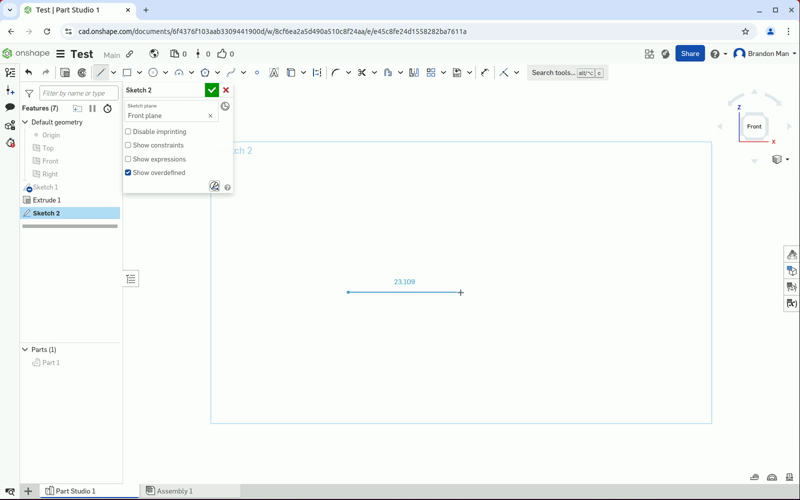
key_up(shift)
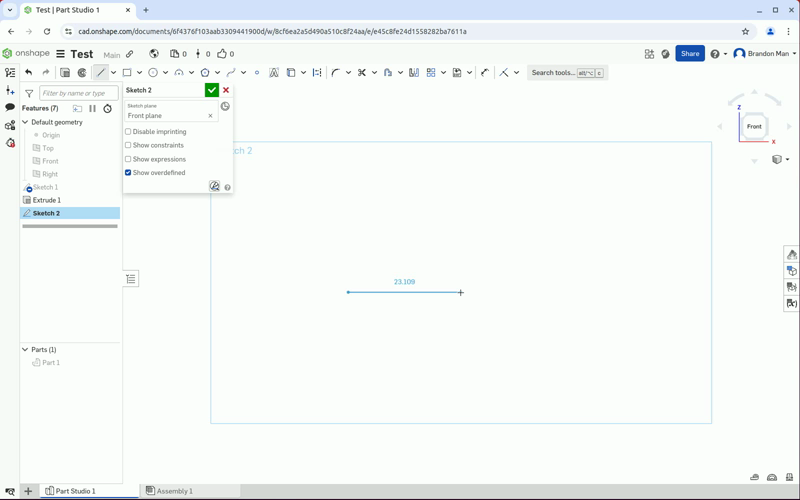
key_down(shift)
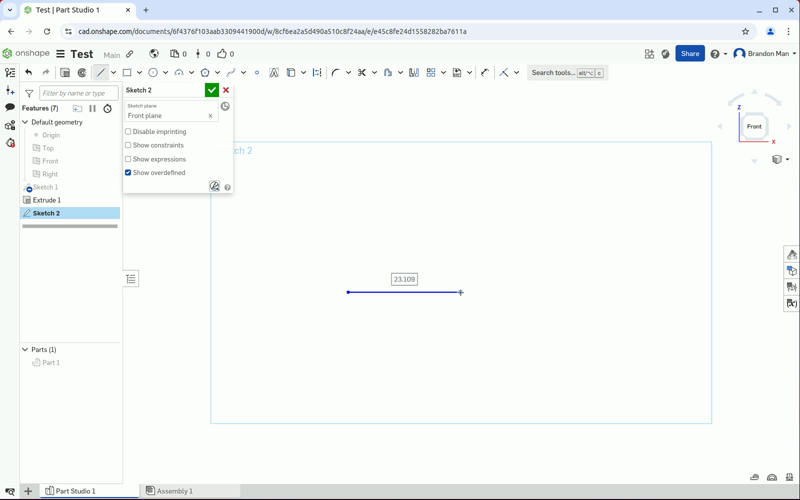
mouse_move(490, 292)
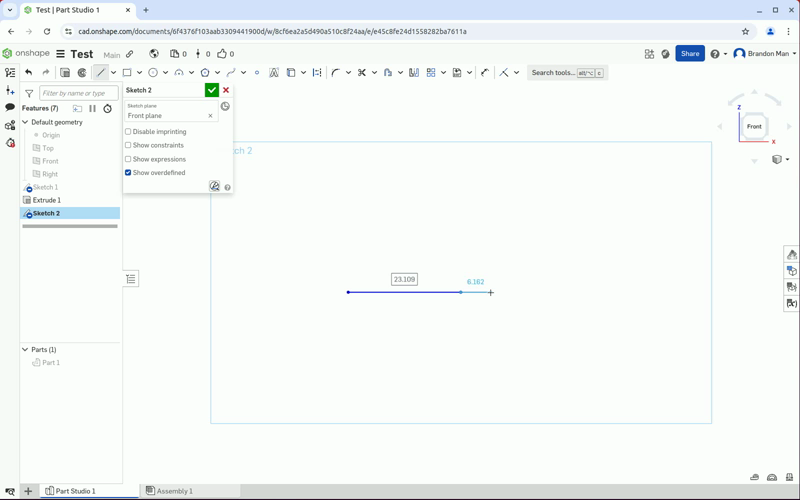
mouse_move(460, 273)
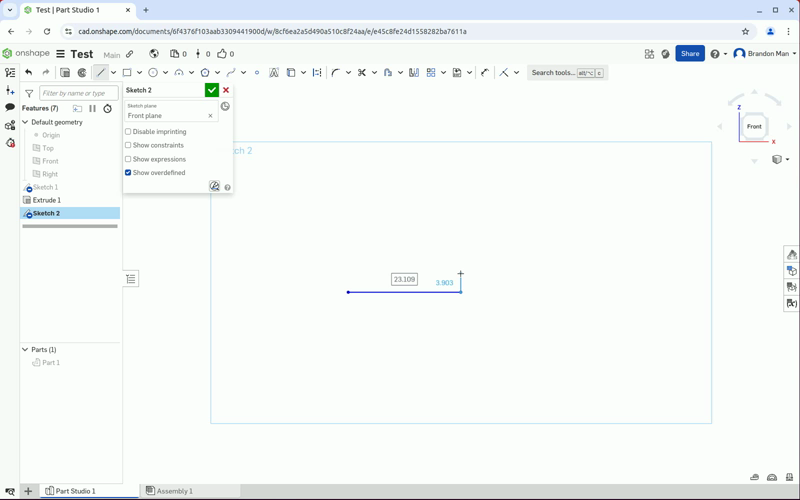
click(460, 273)
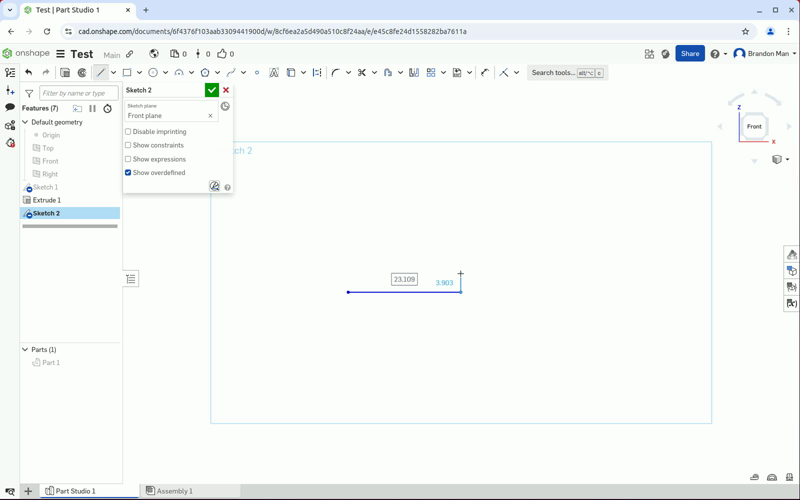
key_up(shift)
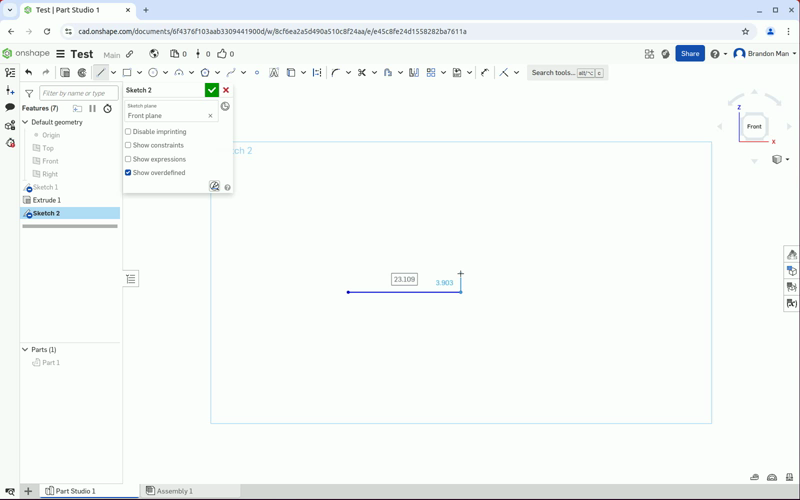
key_down(shift)
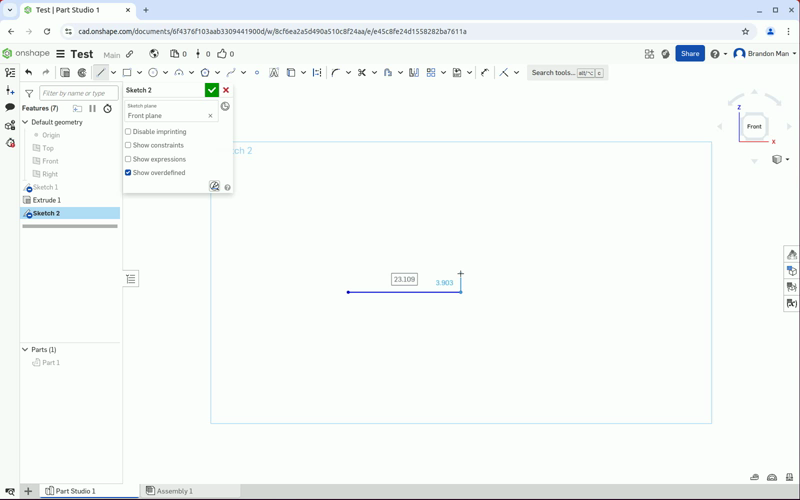
mouse_move(348, 273)
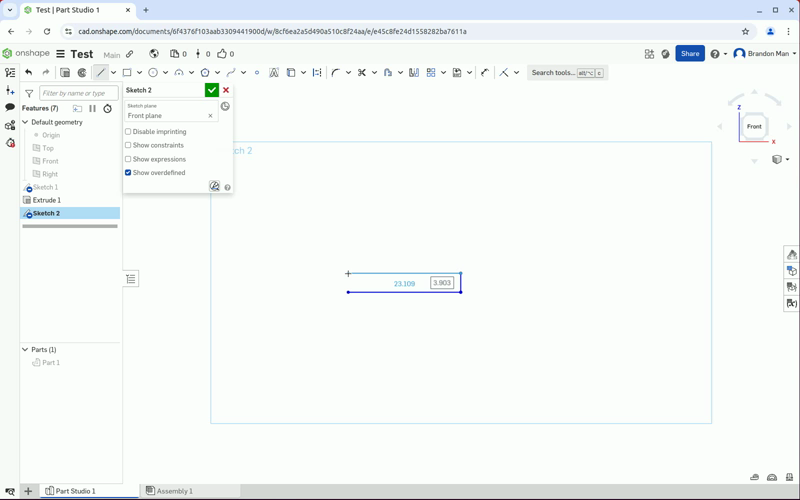
click(348, 273)
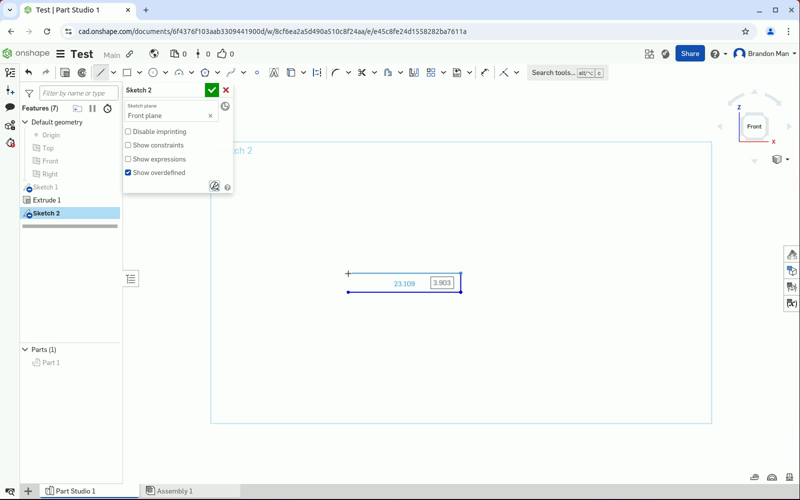
key_up(shift)
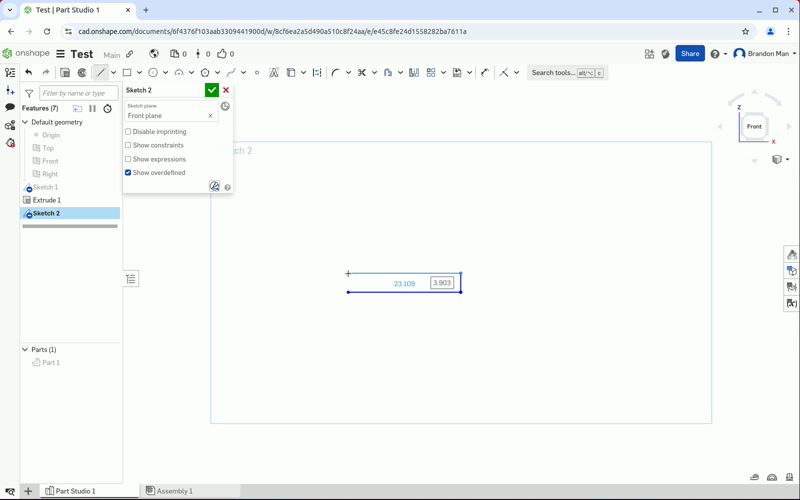
mouse_move(378, 273)
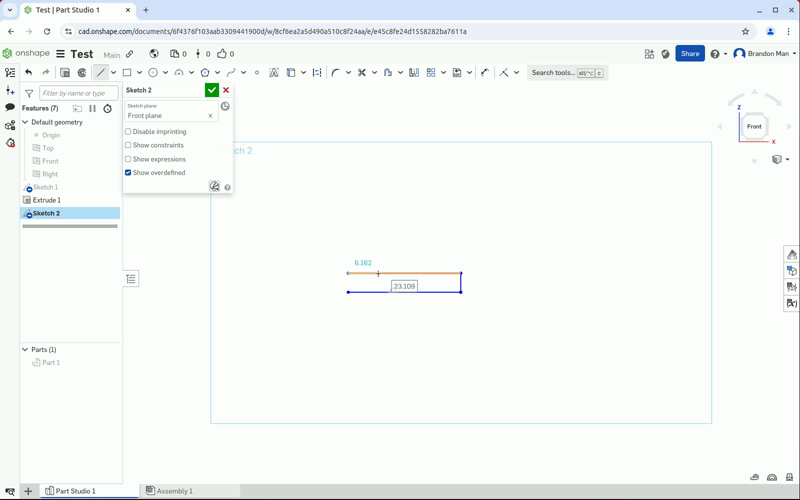
key_down(shift)
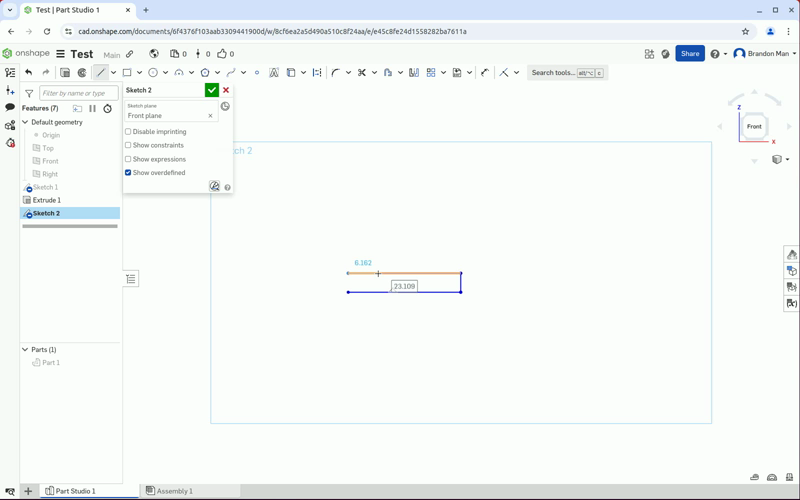
mouse_move(348, 292)
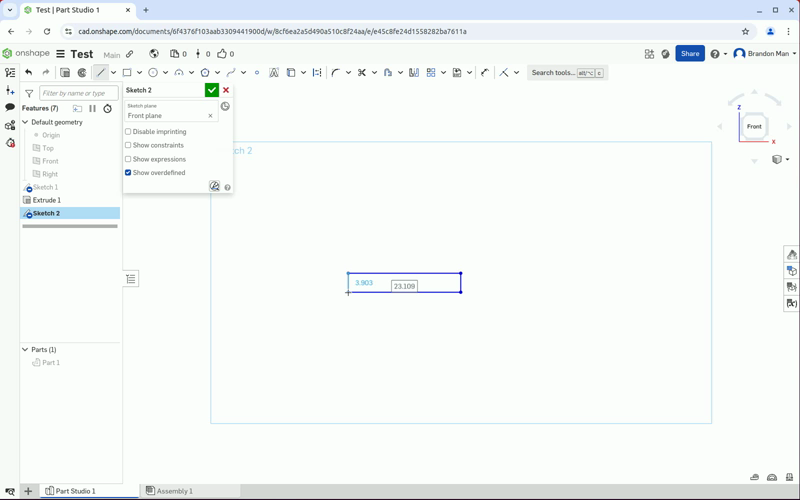
key_up(shift)
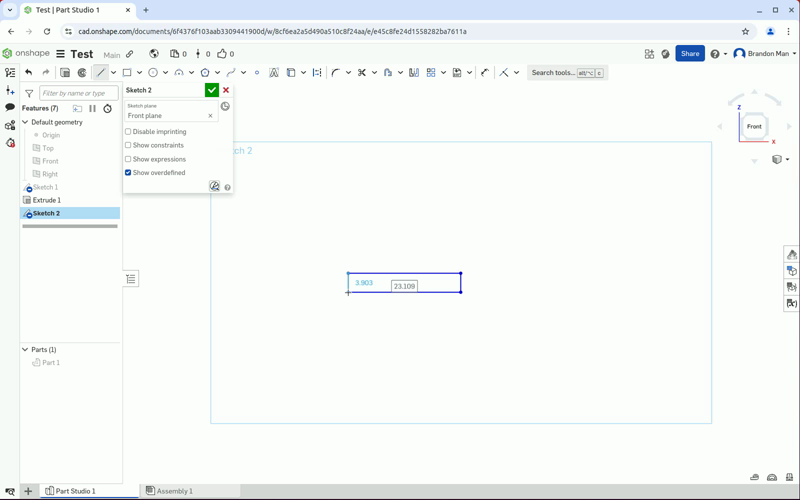
click(348, 292)
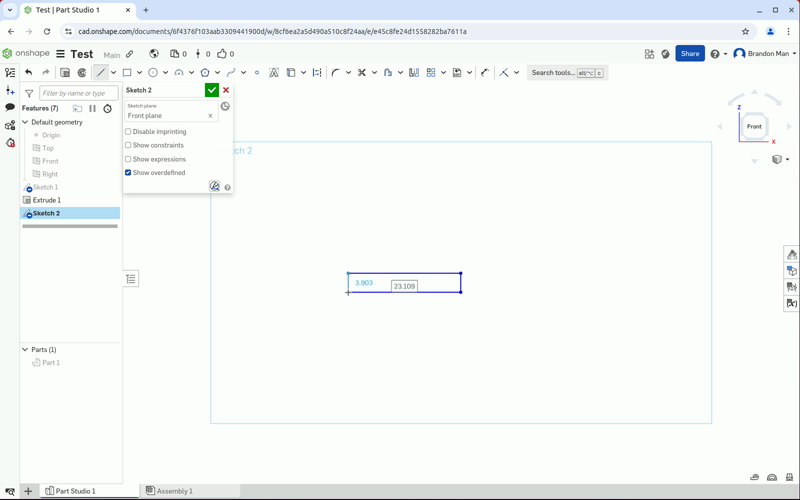
key(esc)
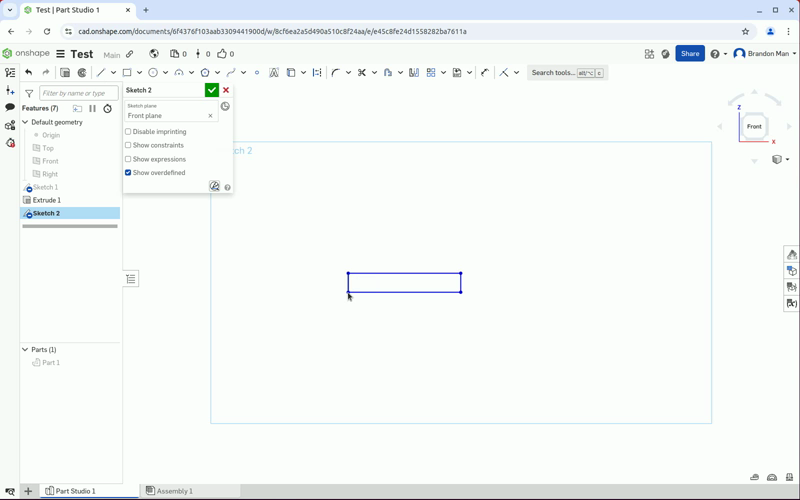
mouse_move(443, 276)
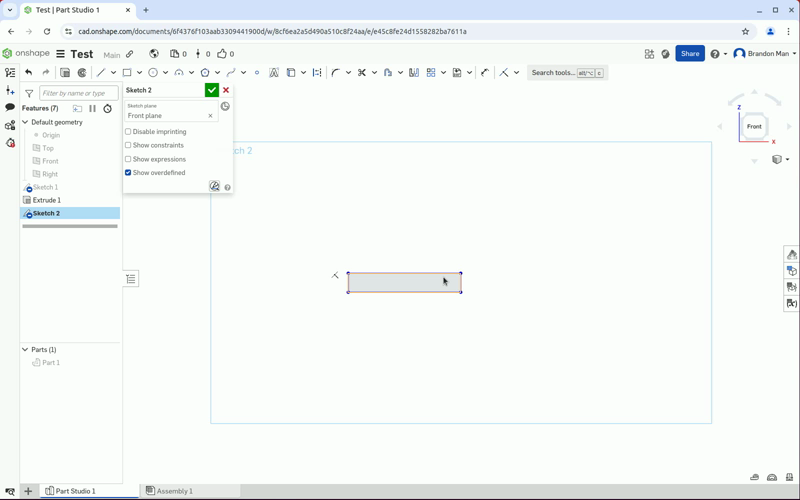
click(443, 276)
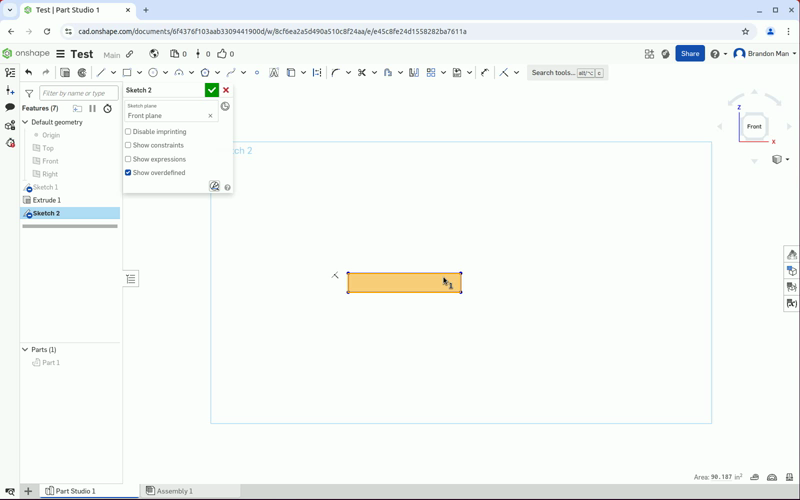
mouse_move(73, 352)
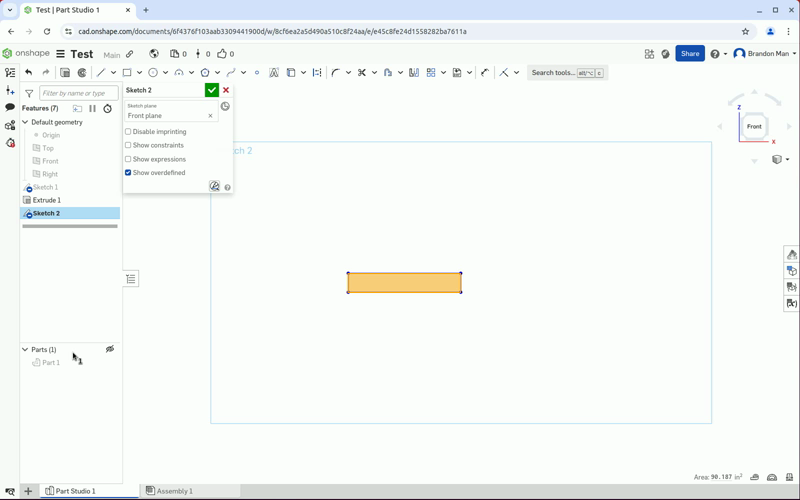
key(shift+y)
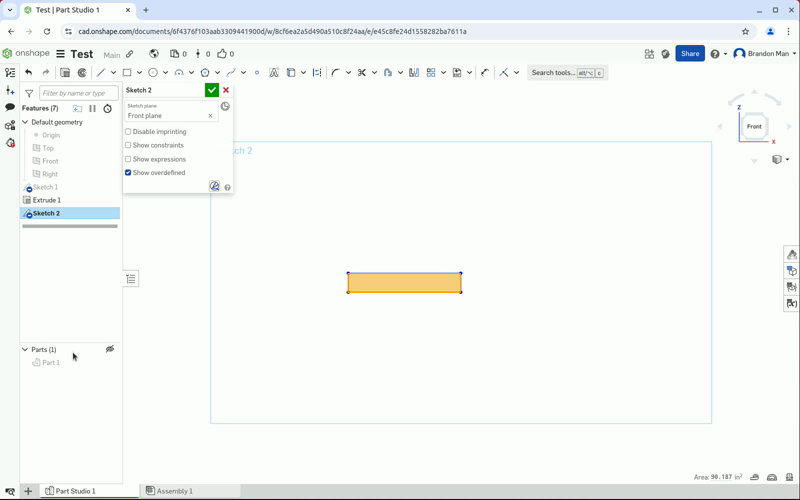
key(shift+e)
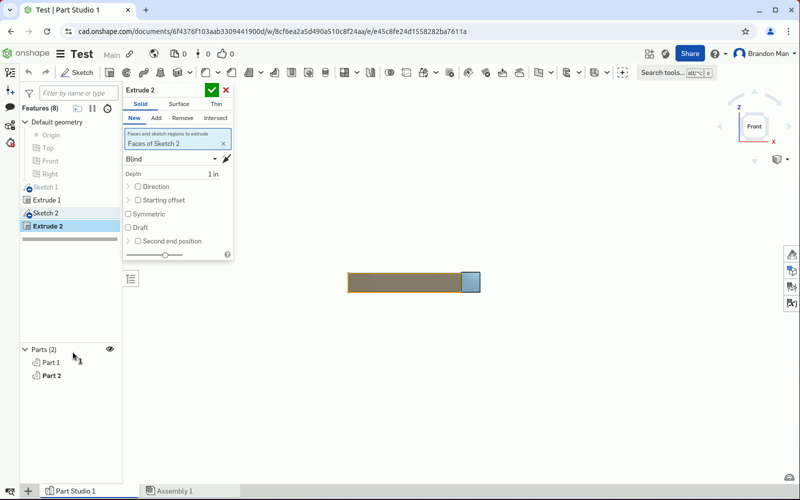
mouse_move(143, 106)
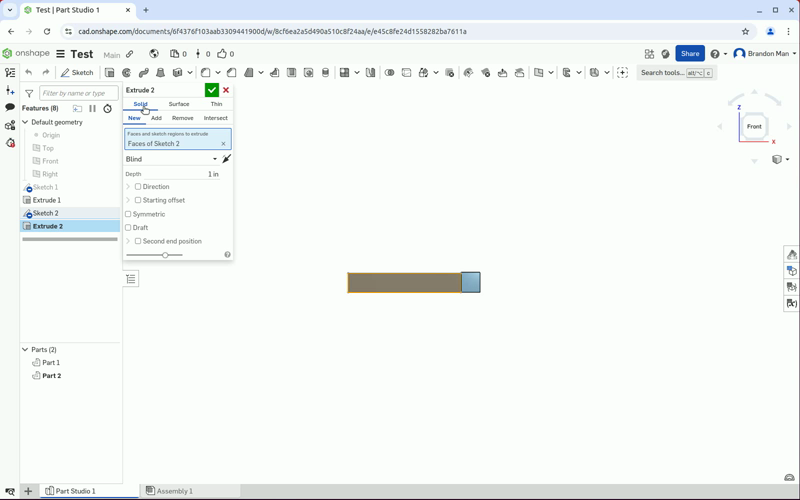
click(143, 106)
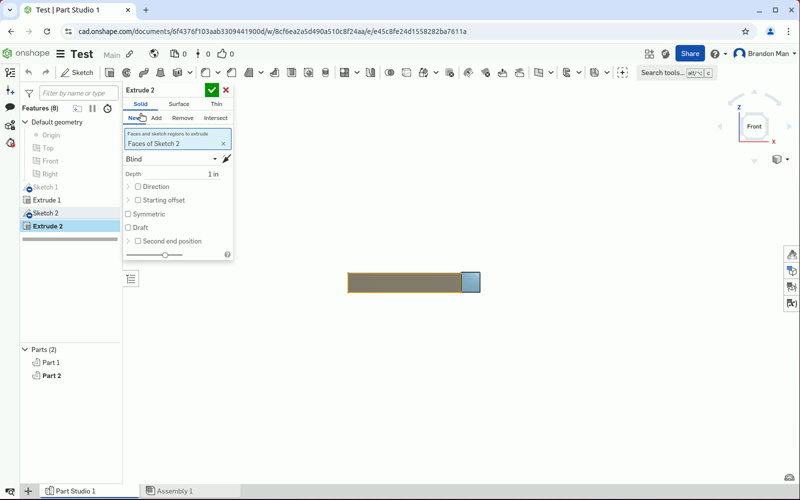
mouse_move(137, 120)
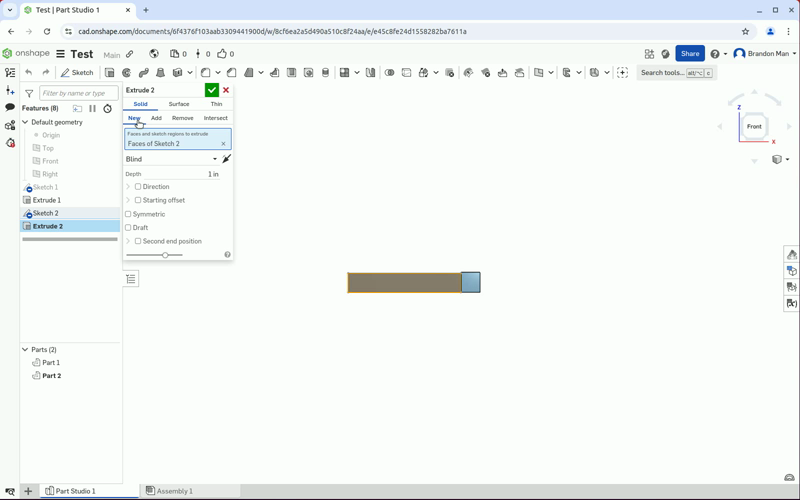
click(137, 120)
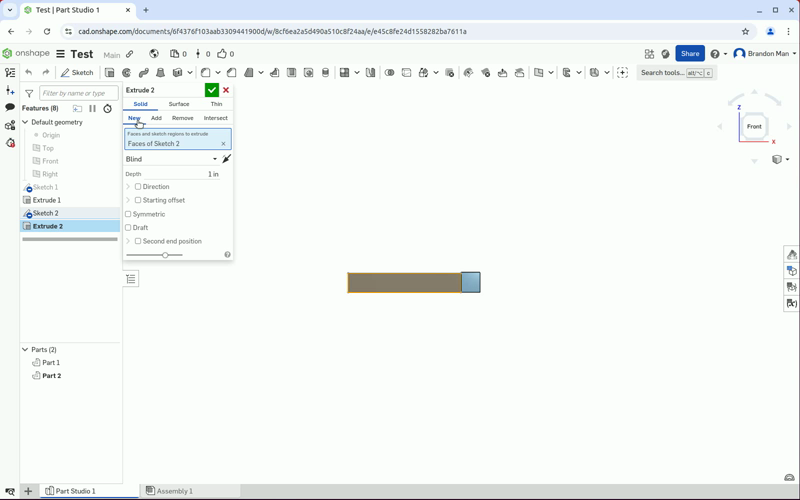
key(tab, 4)
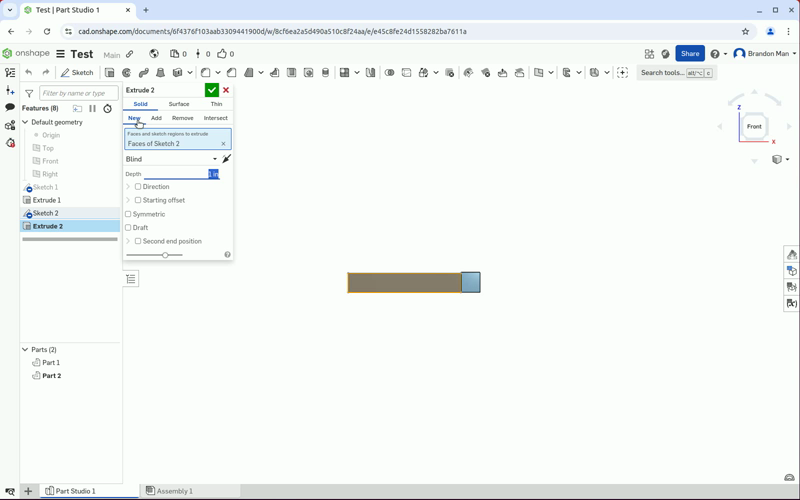
text(3.851)
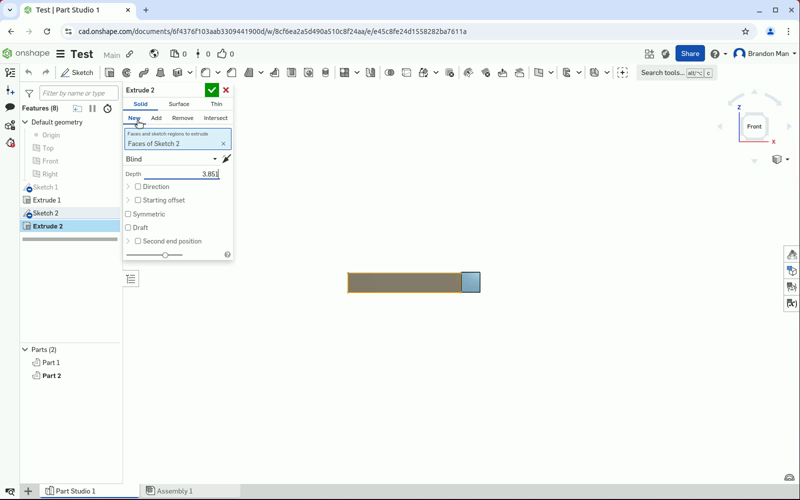
key(enter)
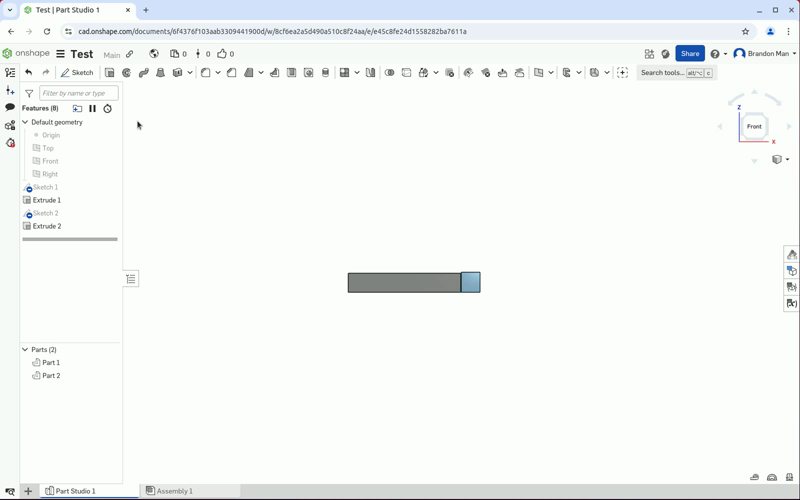
key(shift+h)
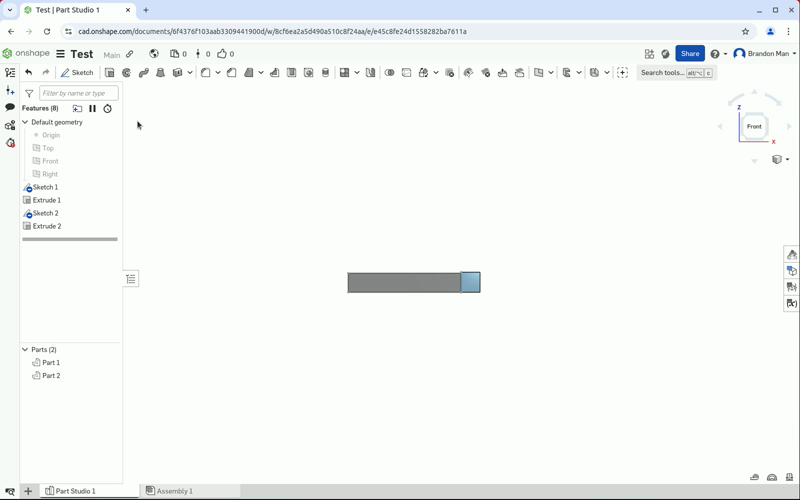
key(shift+h)
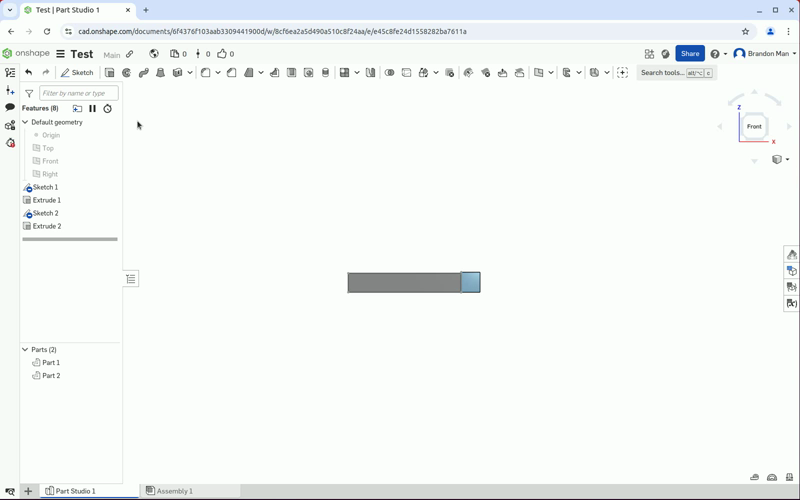
key(shift+7)
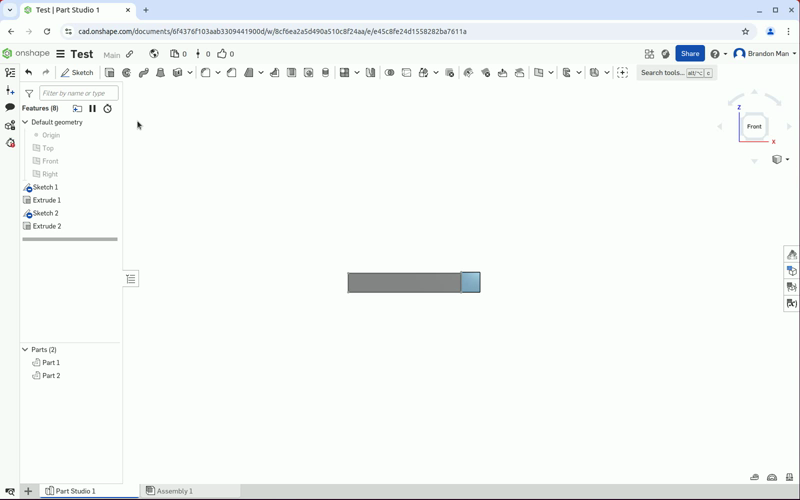
key(left, 2)
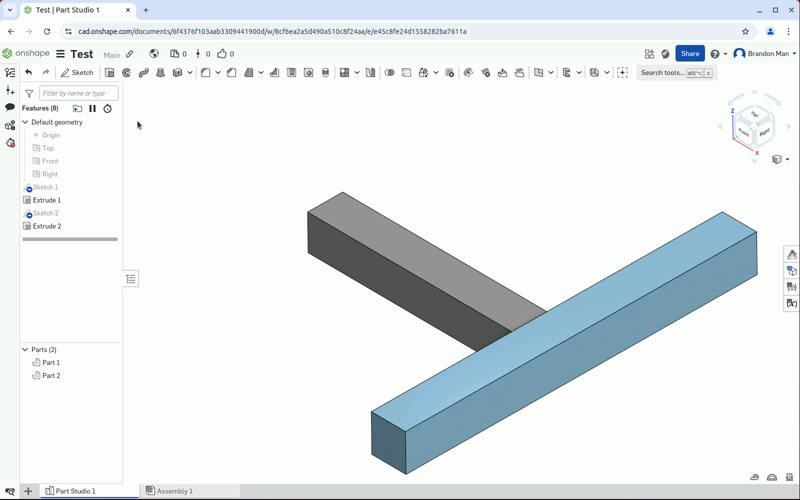
key(down, 2)
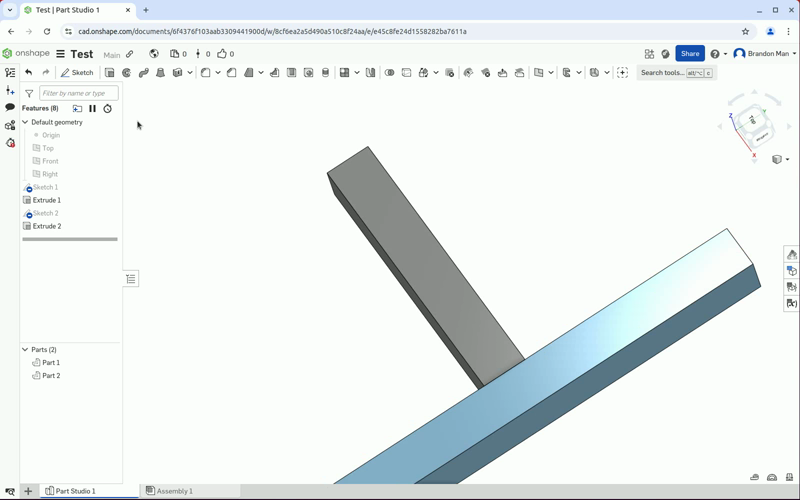
key(up, 2)
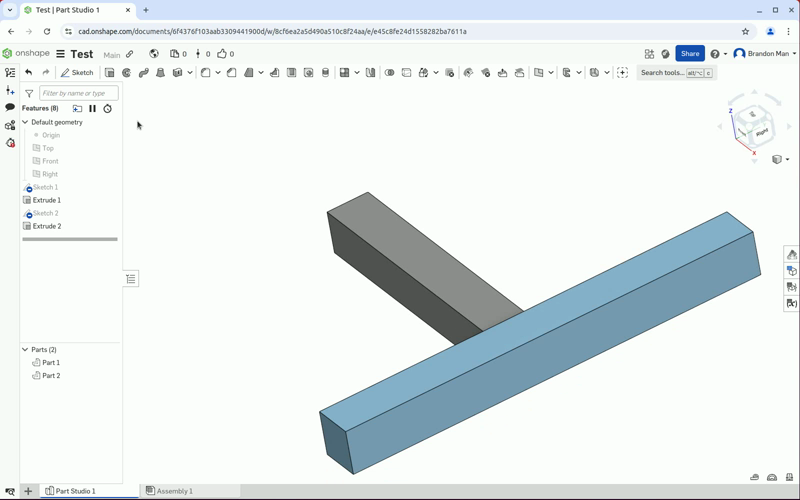
key(right, 2)
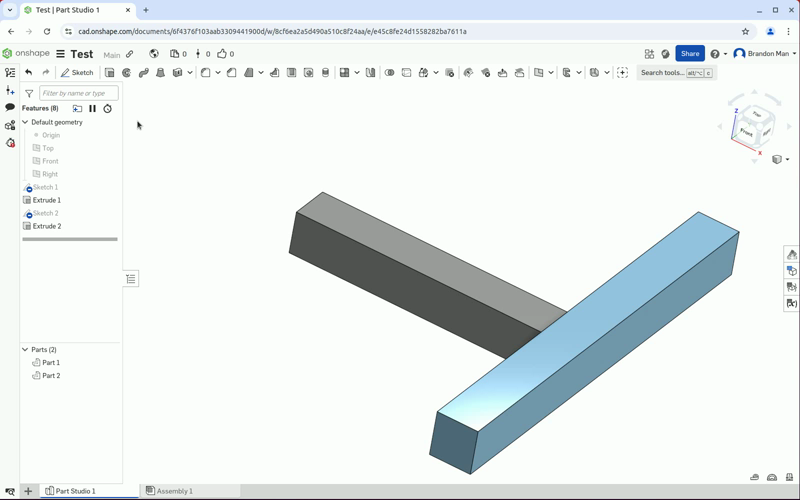
mouse_move(73, 189)
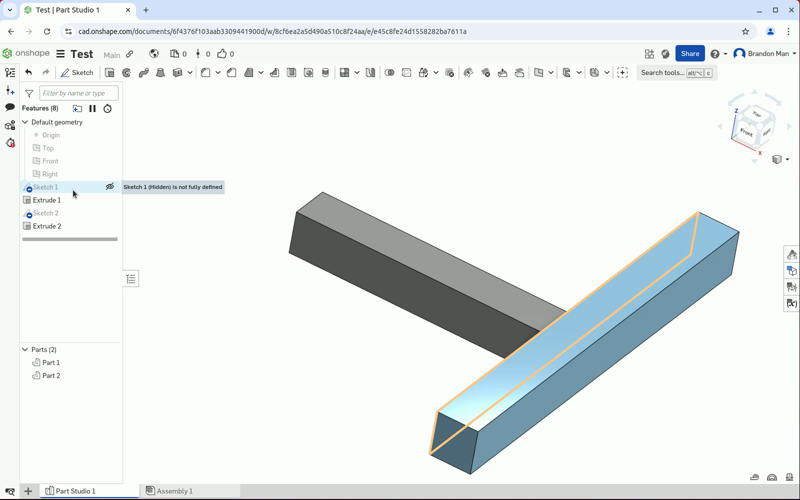
click(73, 189)